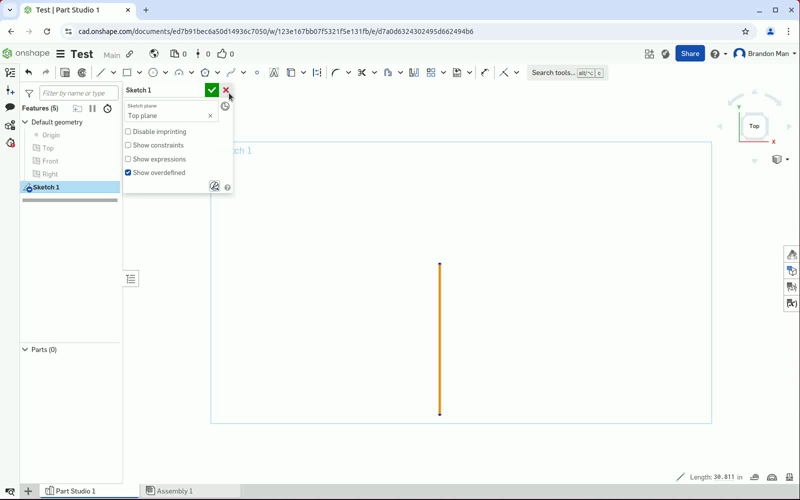
key(shift+h)
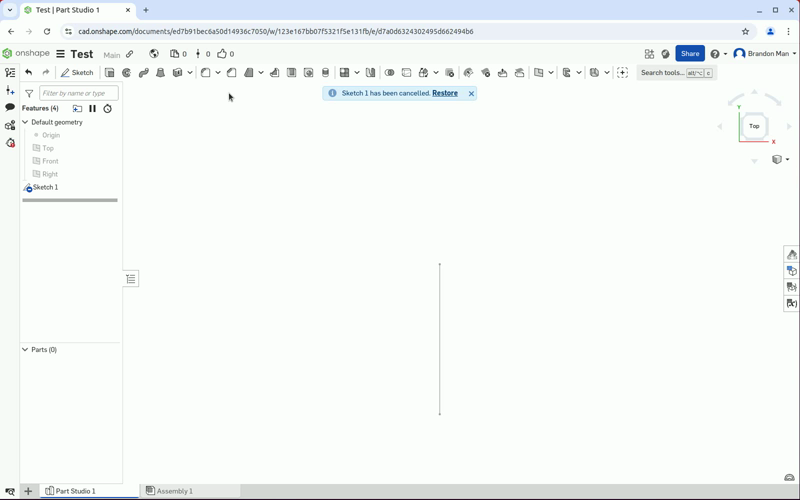
mouse_move(73, 352)
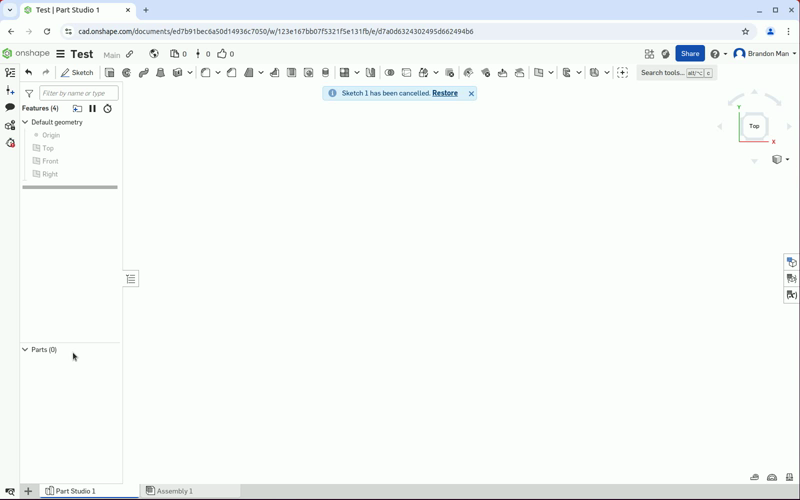
key(y)
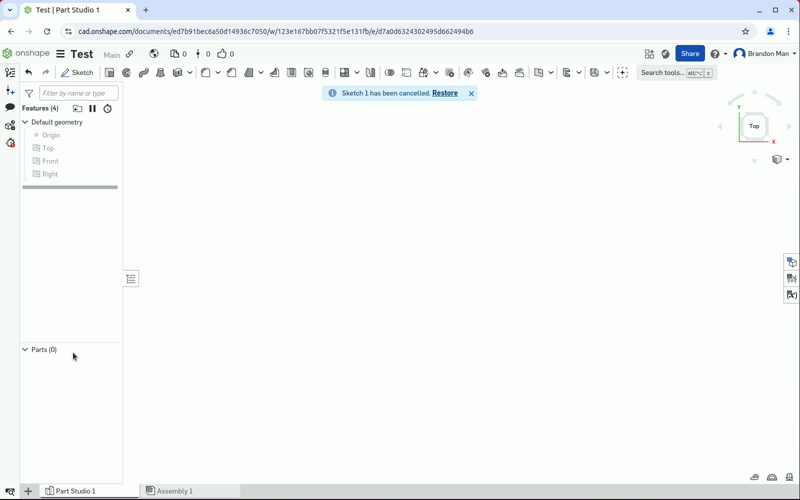
key(shift+p)
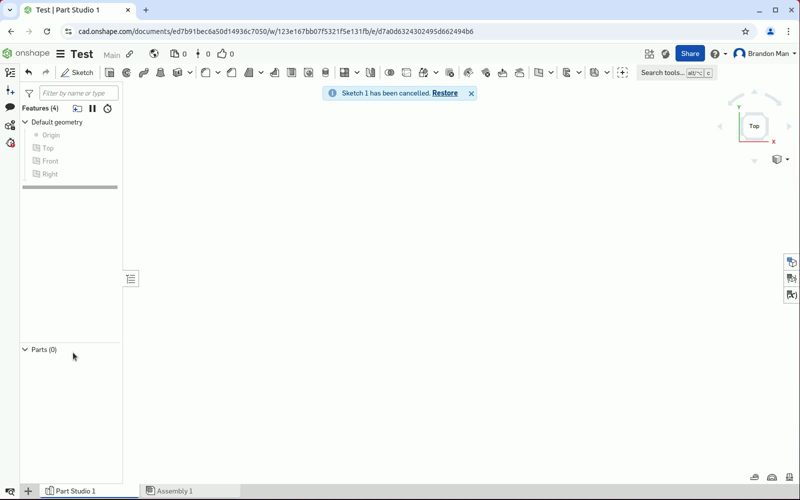
key(space)
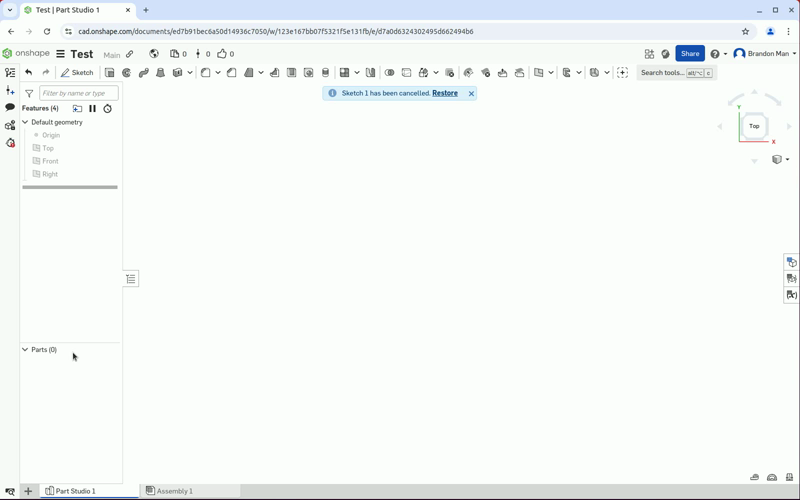
key_down(shift)
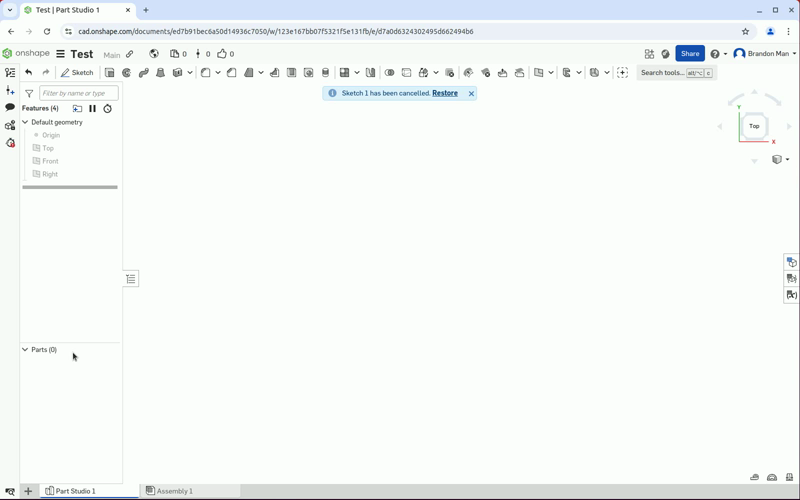
key(up)
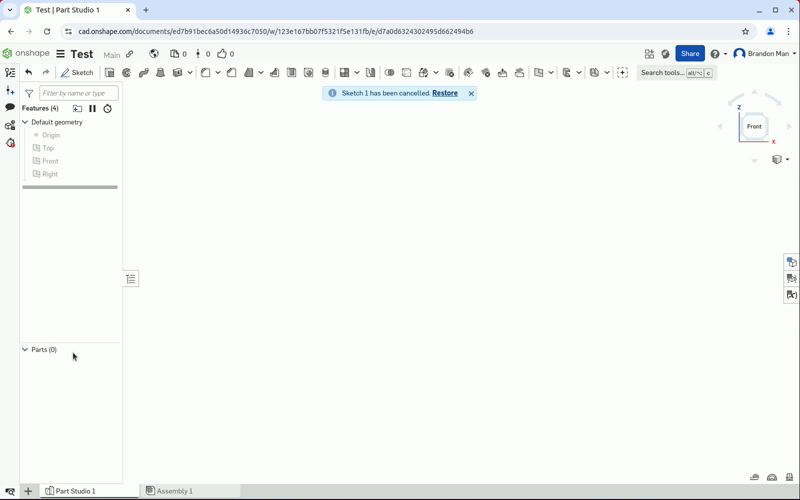
key_up(shift)
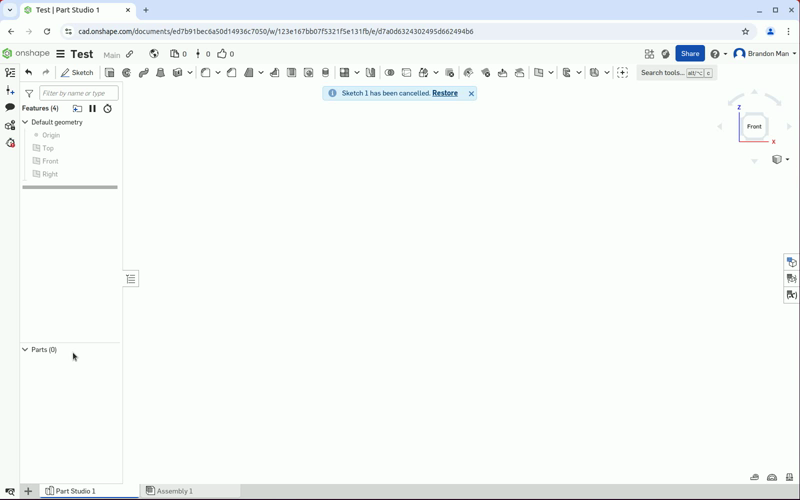
key(space)
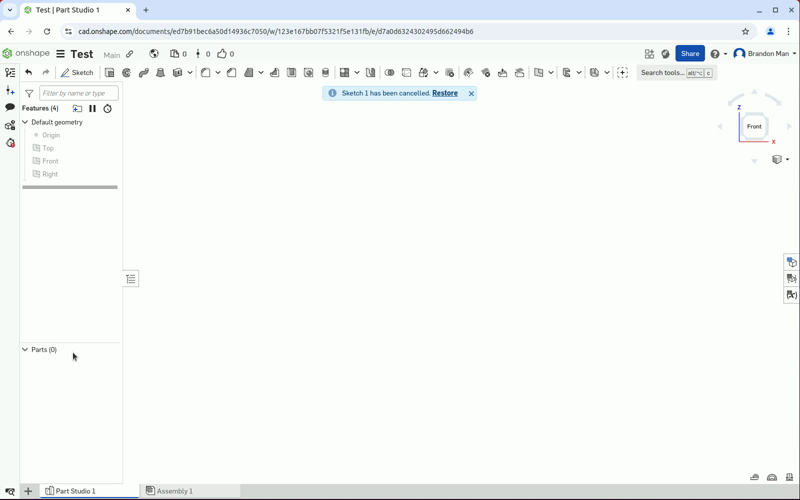
key_down(shift)
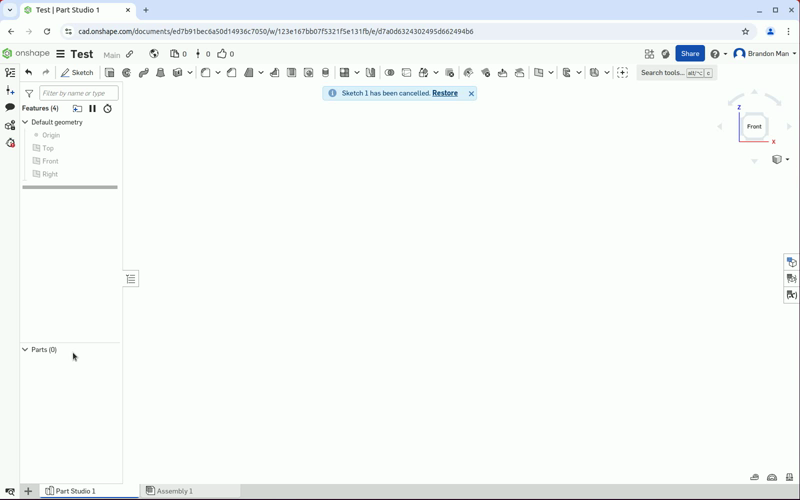
key(left)
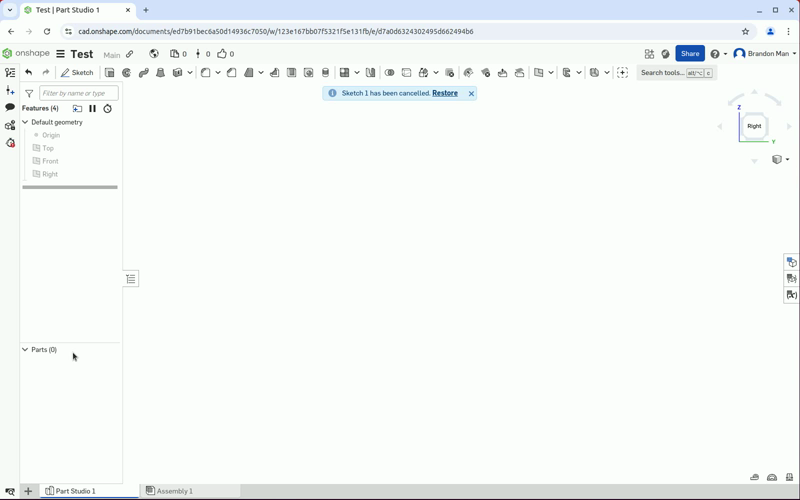
key_up(shift)
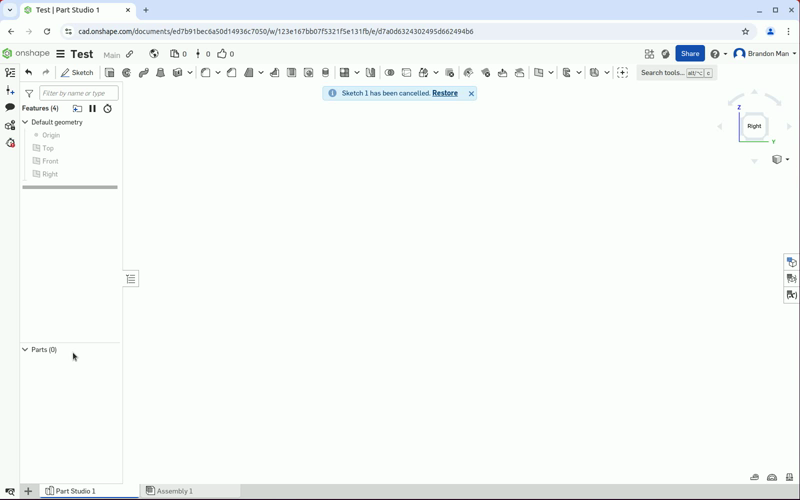
mouse_move(73, 352)
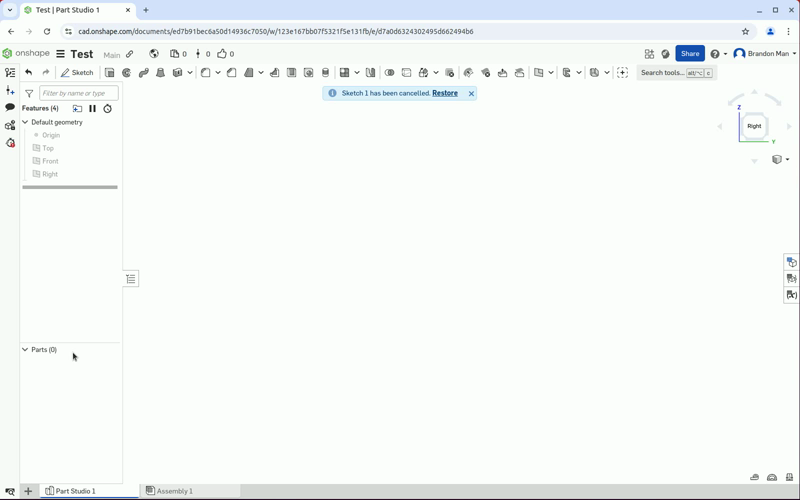
key(shift+y)
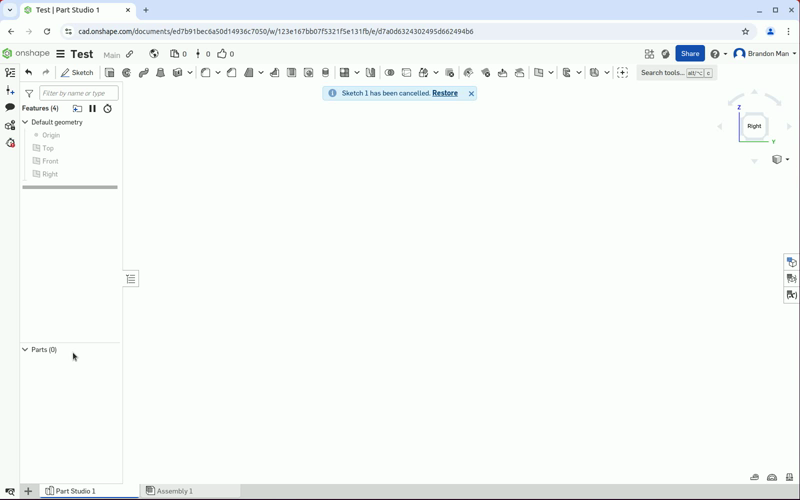
key(shift+s)
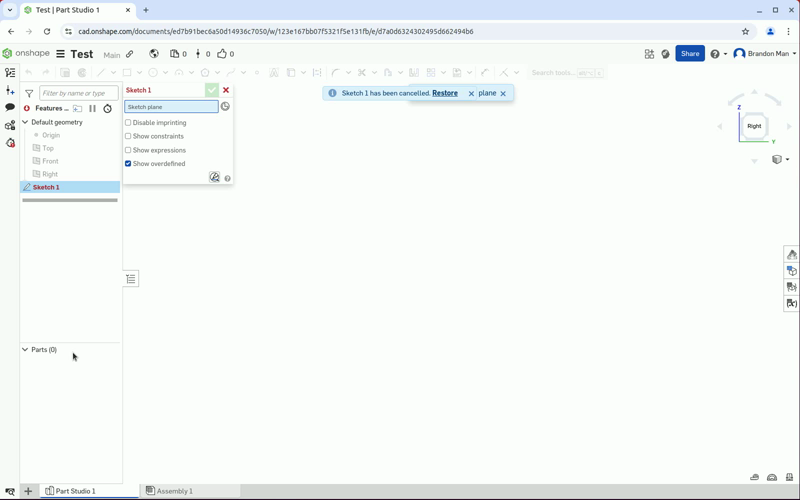
mouse_move(73, 176)
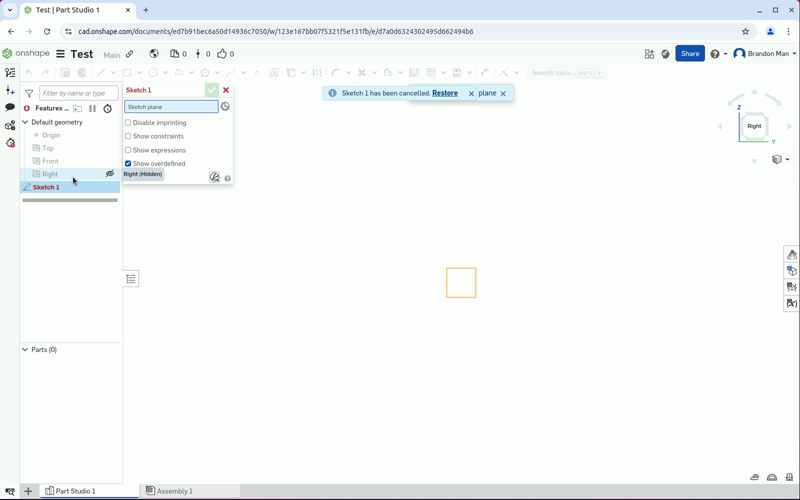
click(73, 176)
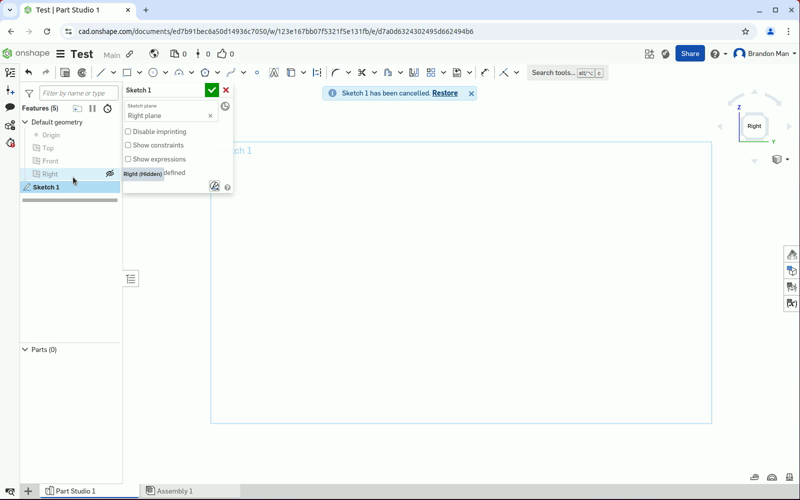
mouse_move(73, 352)
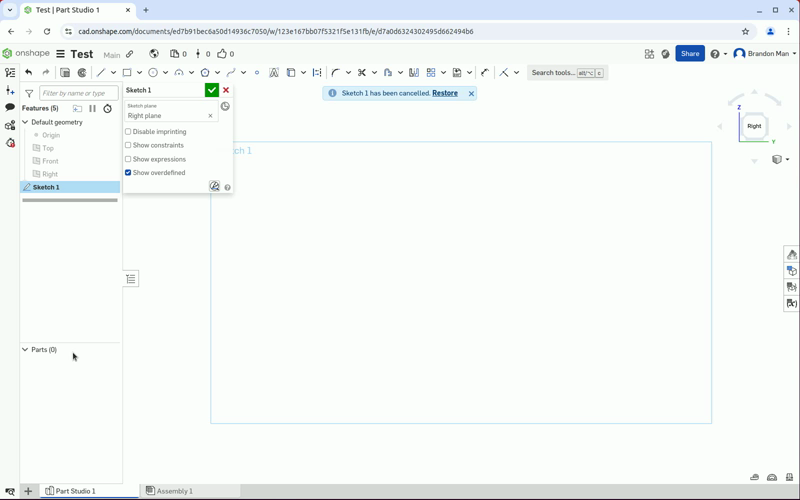
key(y)
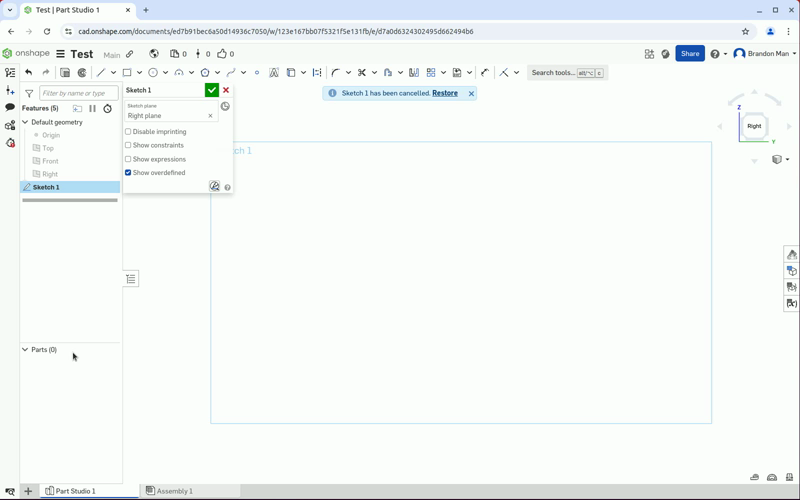
key(l)
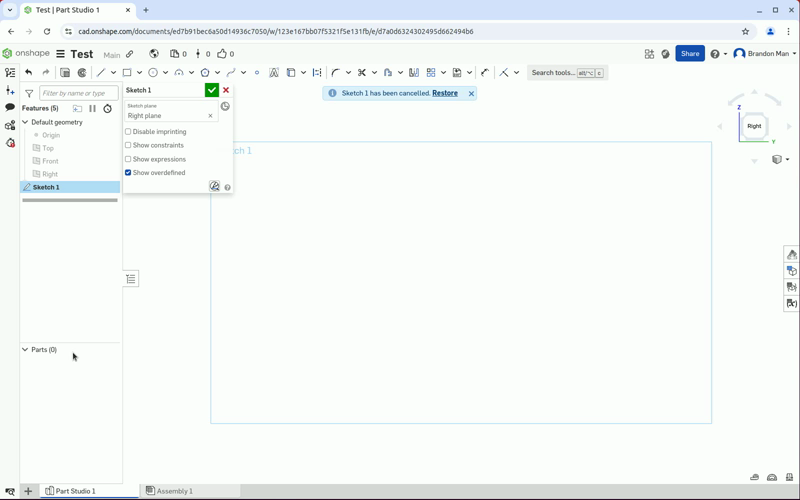
key_down(shift)
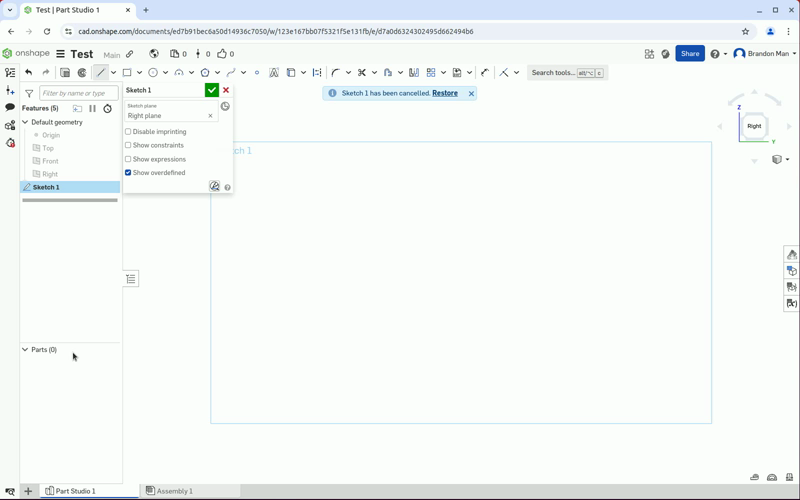
mouse_move(445, 299)
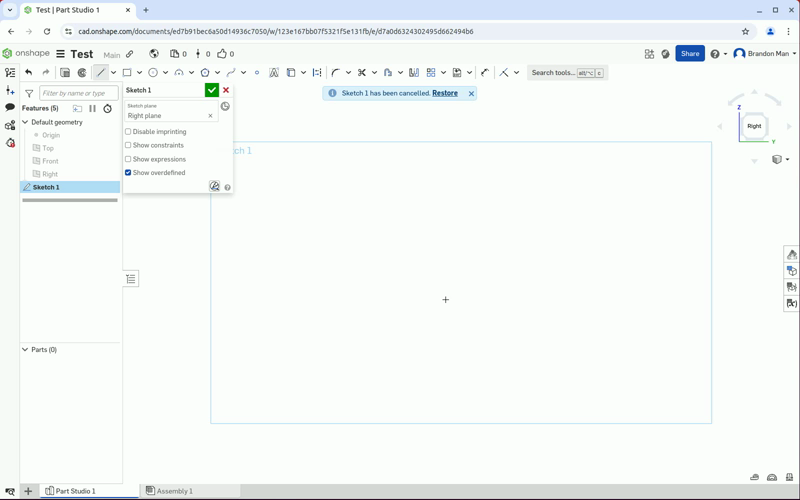
click(445, 299)
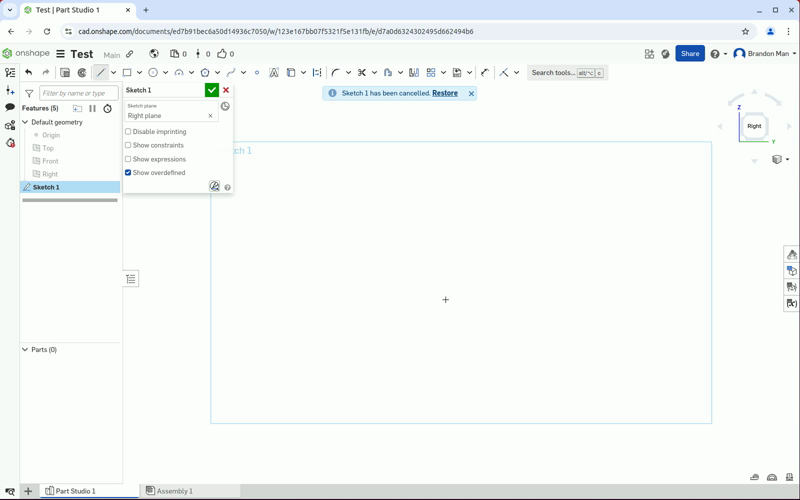
key_up(shift)
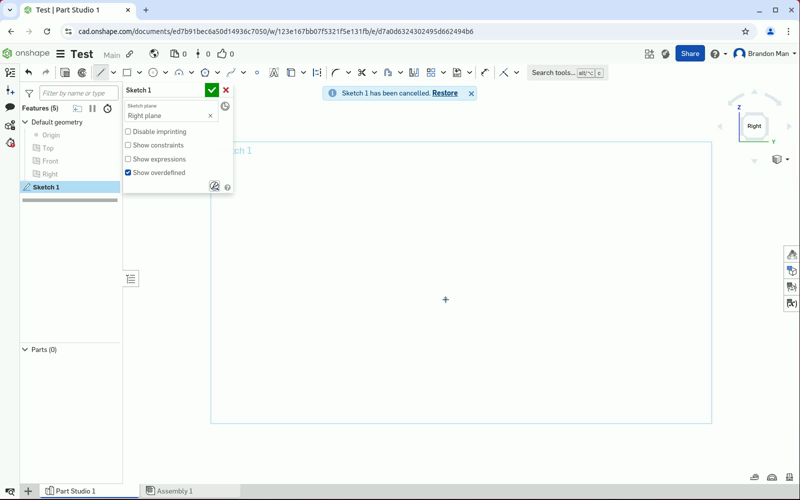
key_down(shift)
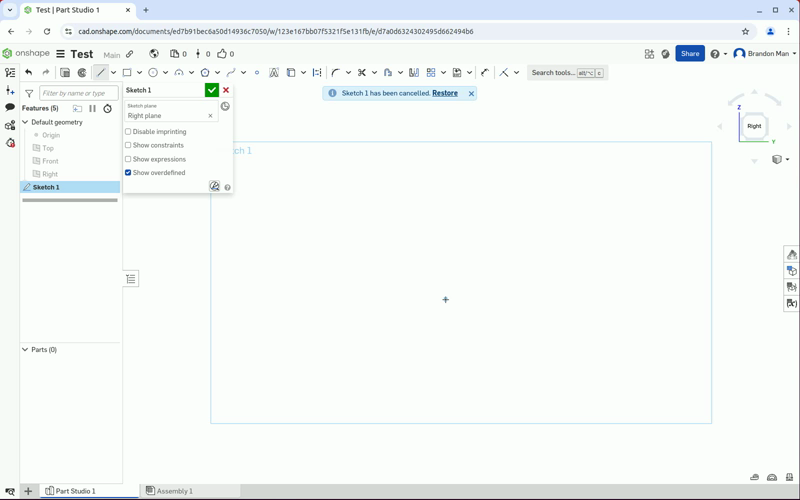
mouse_move(475, 299)
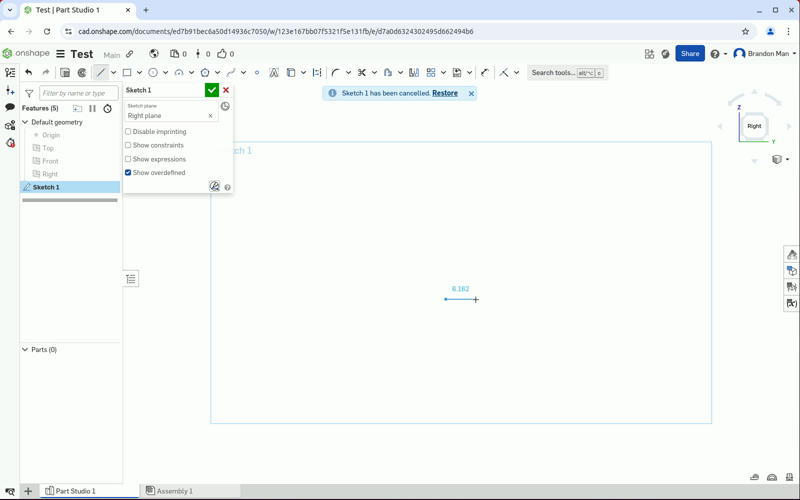
mouse_move(458, 299)
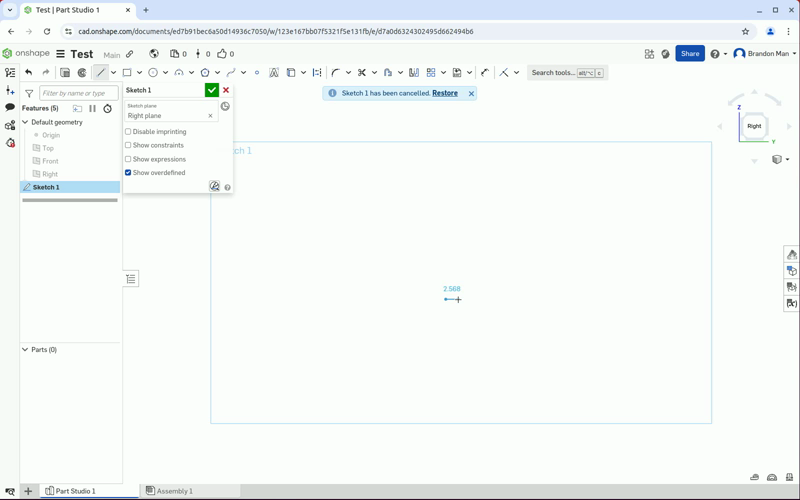
click(458, 299)
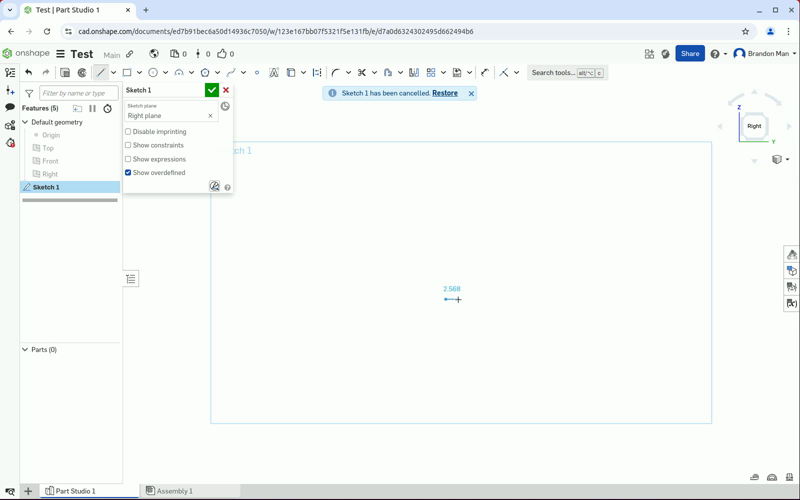
key_up(shift)
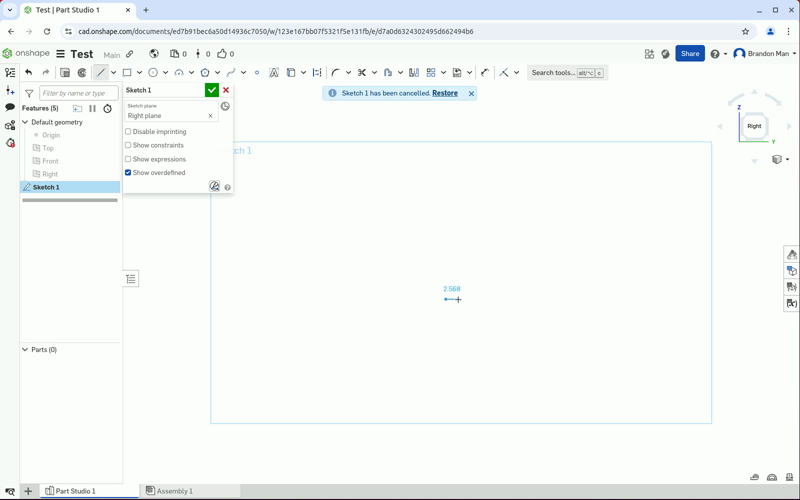
key_down(shift)
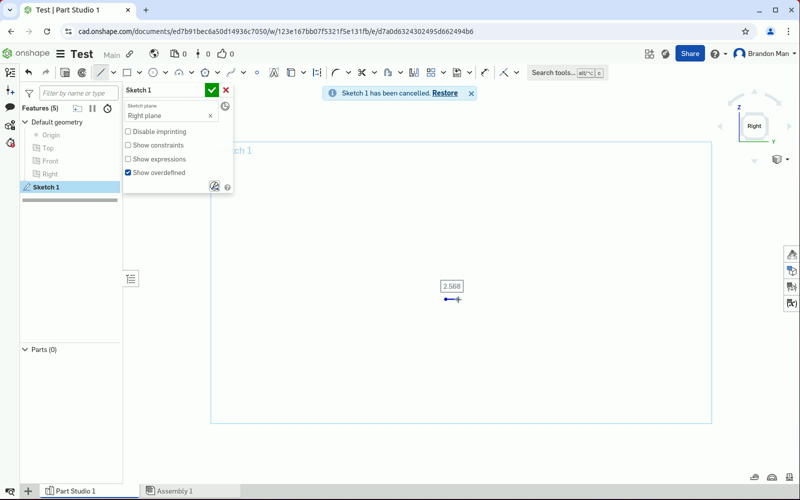
mouse_move(488, 299)
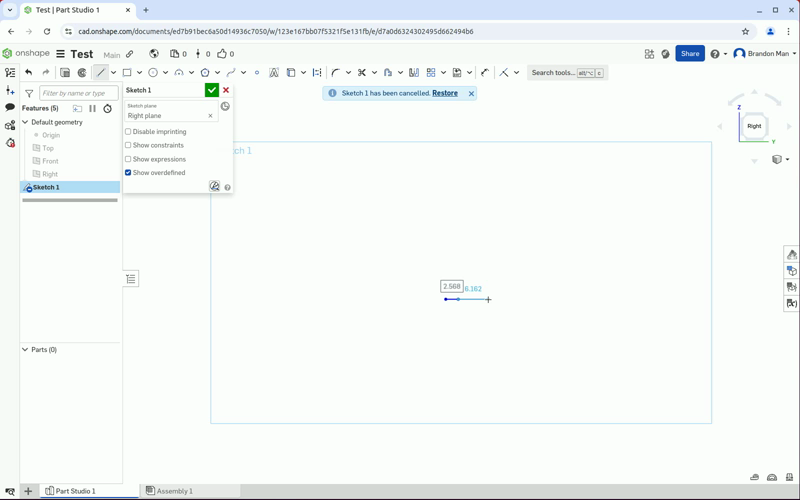
mouse_move(458, 286)
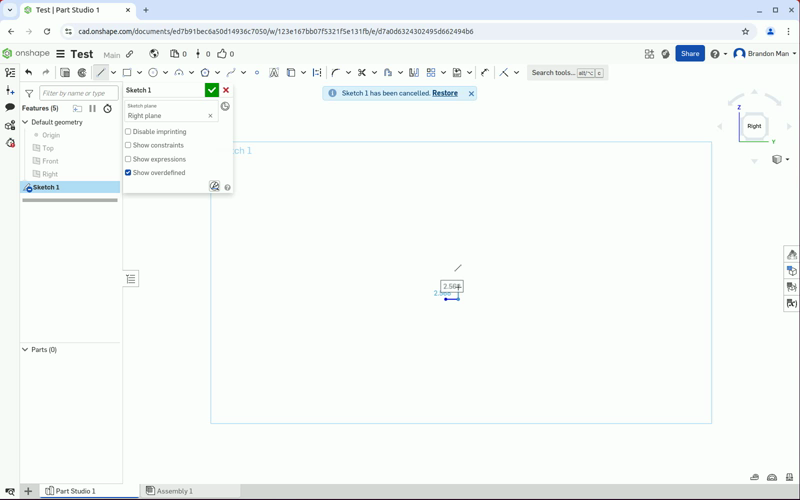
click(458, 286)
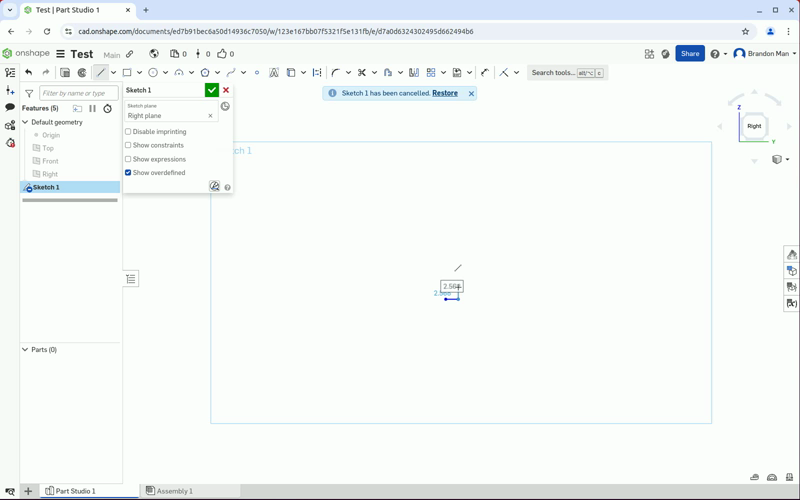
key_up(shift)
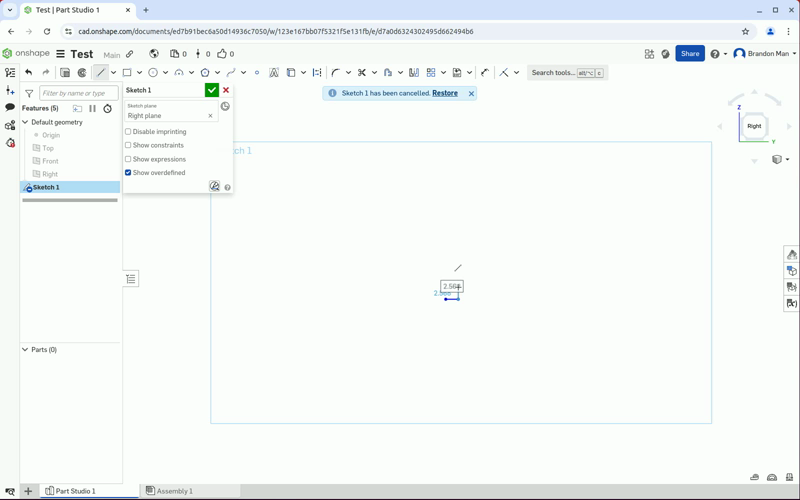
key_down(shift)
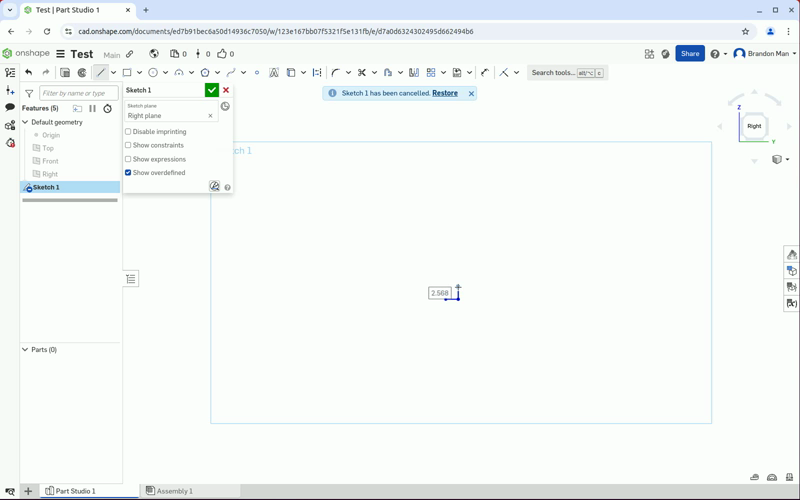
mouse_move(488, 286)
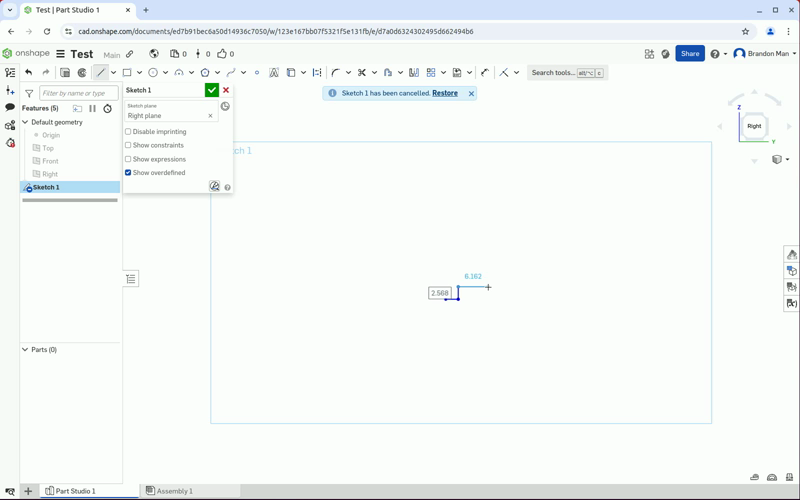
mouse_move(483, 286)
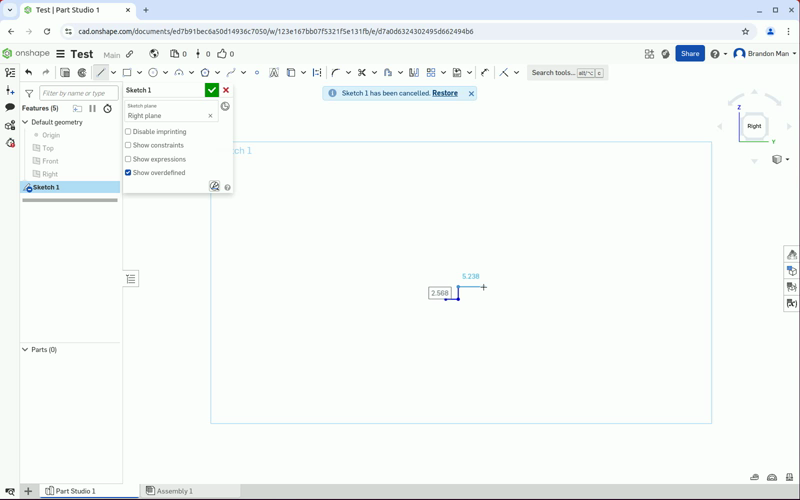
click(483, 286)
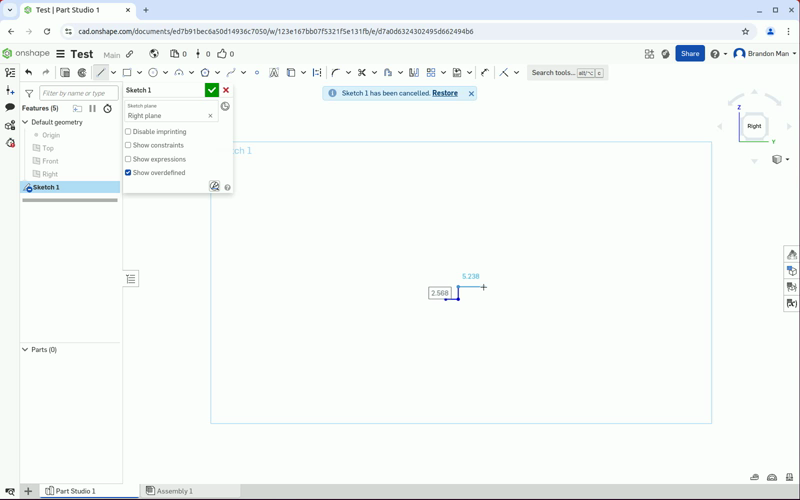
key_up(shift)
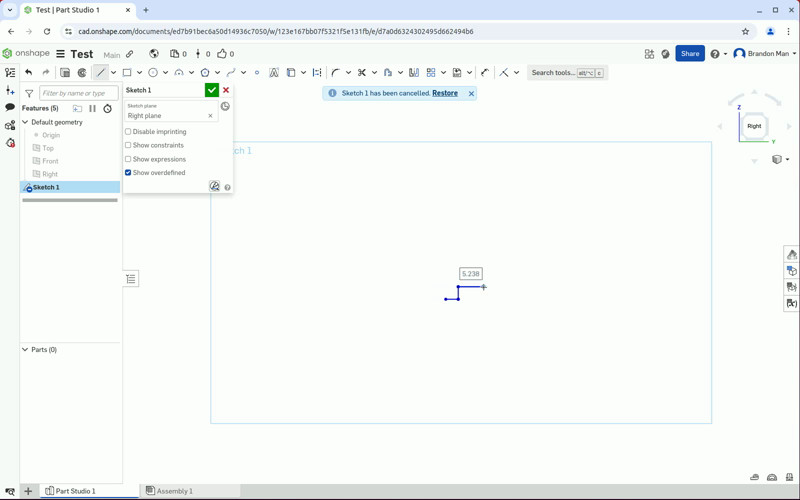
key_down(shift)
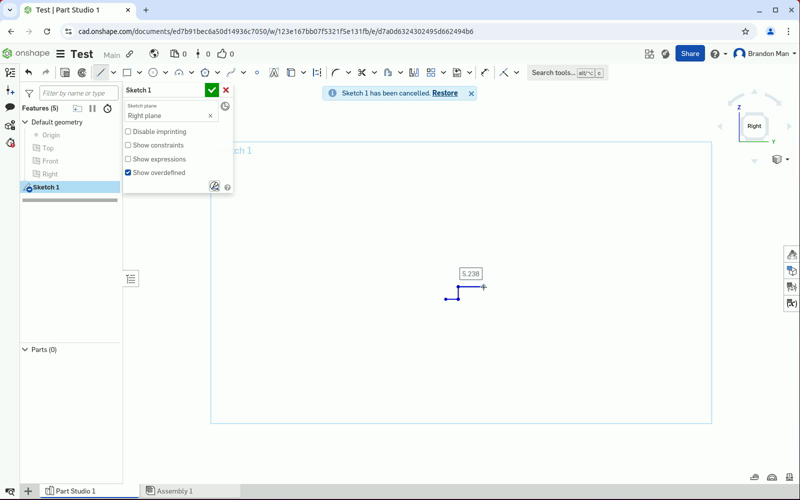
mouse_move(513, 286)
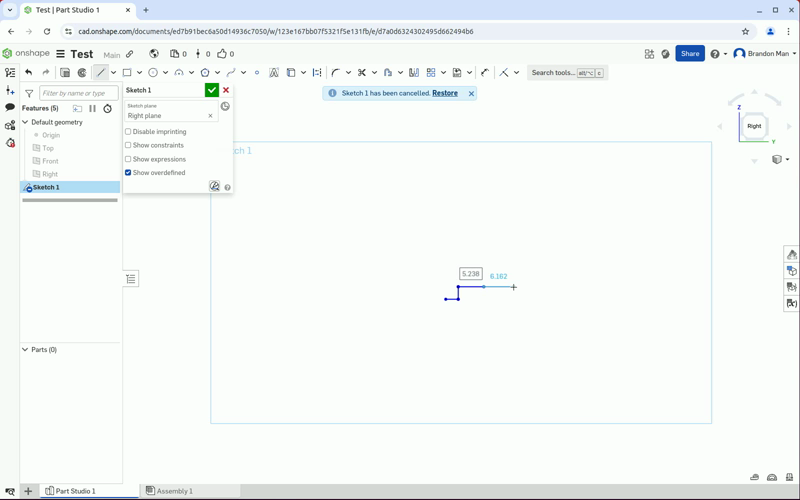
mouse_move(483, 261)
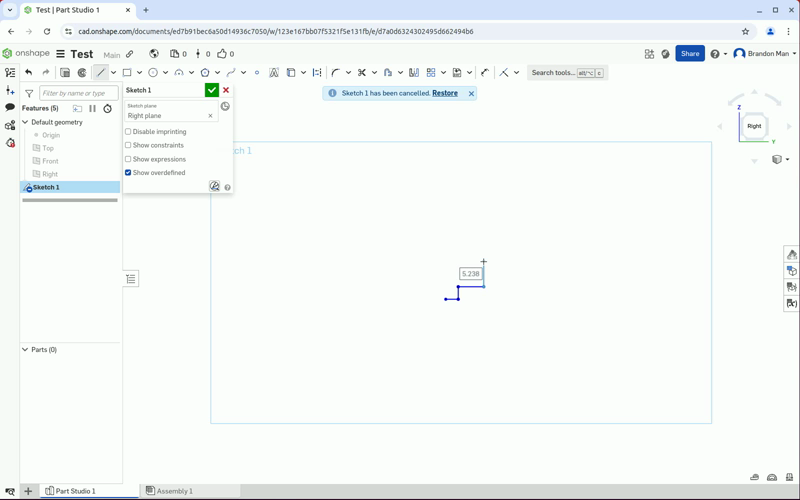
click(483, 261)
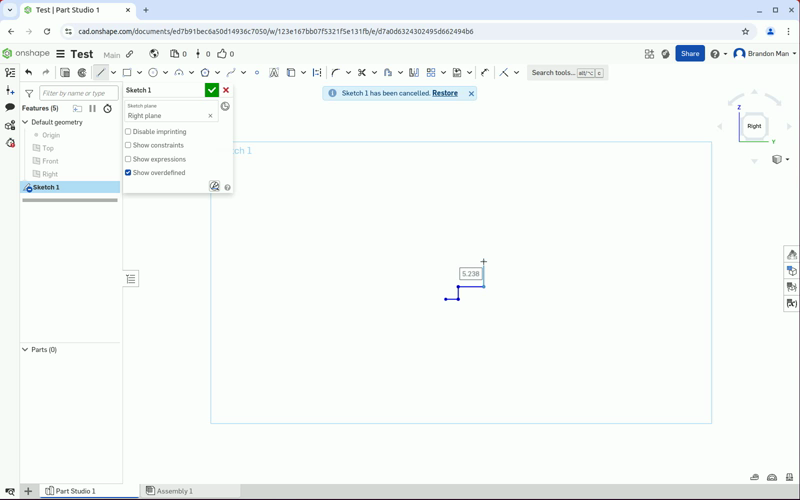
key_up(shift)
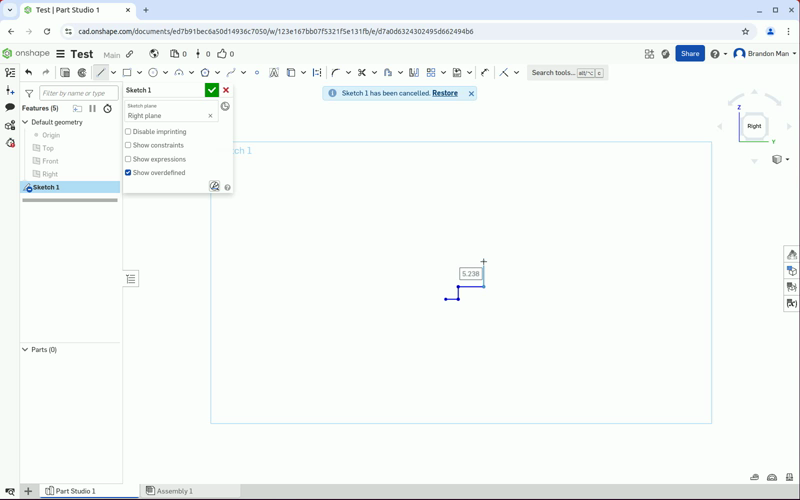
key_down(shift)
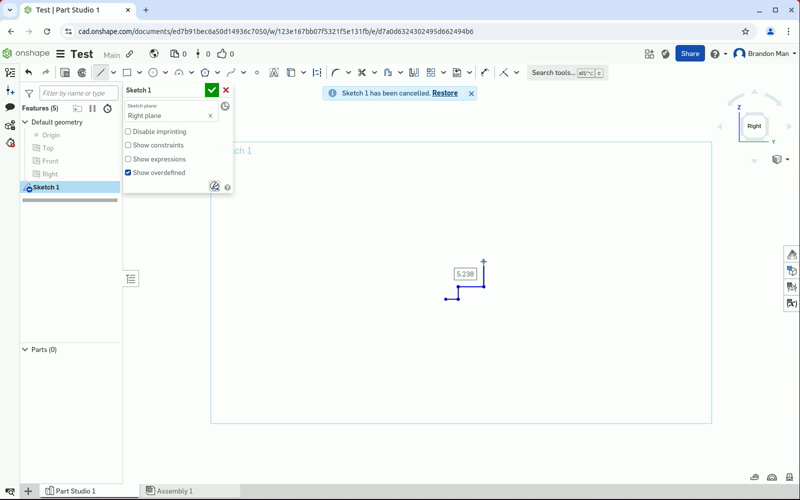
mouse_move(513, 261)
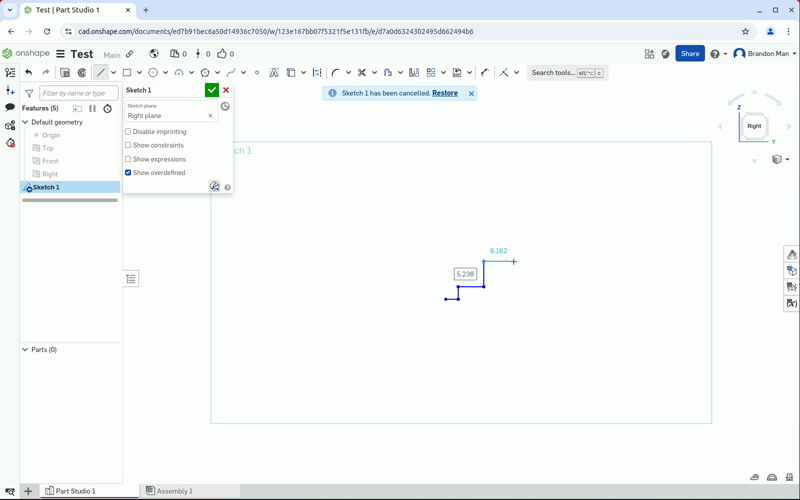
mouse_move(445, 261)
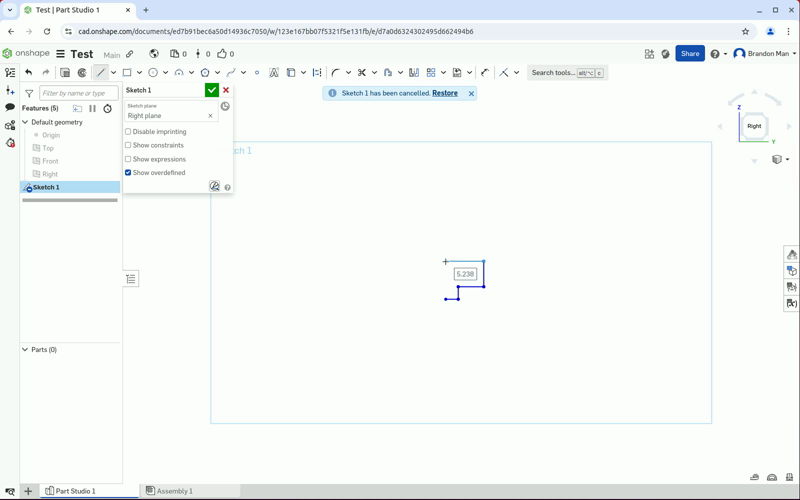
click(445, 261)
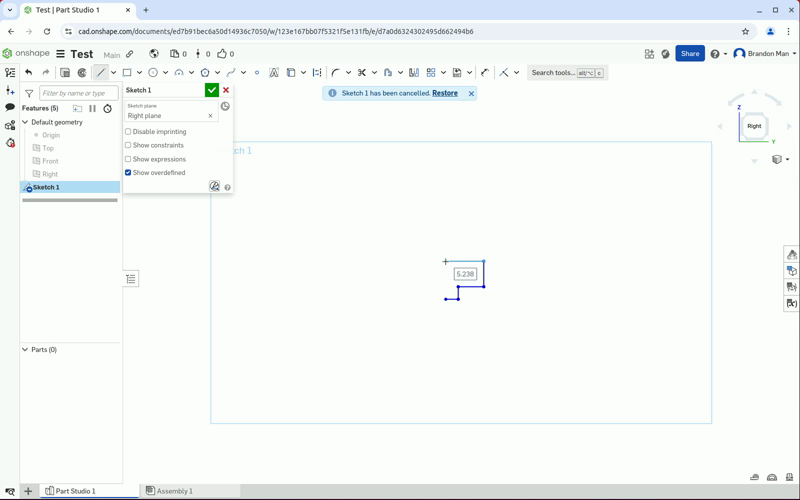
key_up(shift)
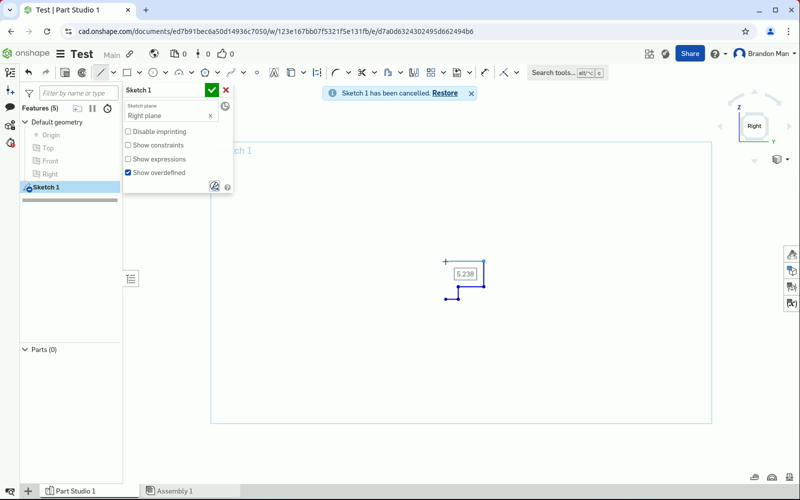
mouse_move(475, 261)
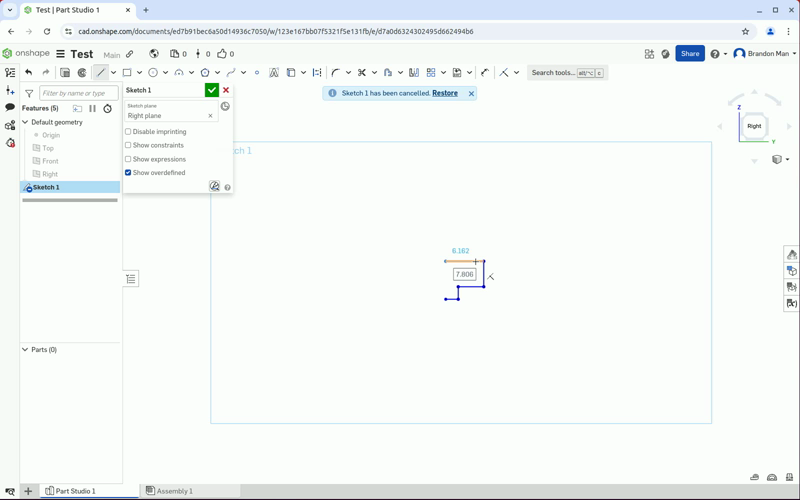
key_down(shift)
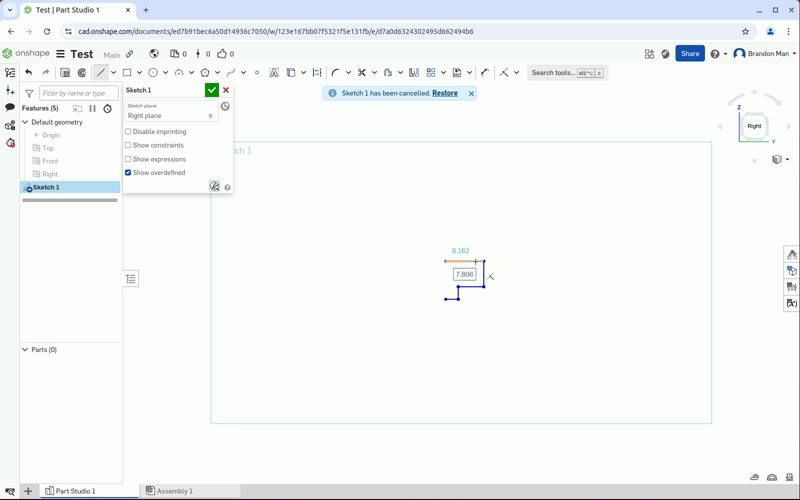
mouse_move(445, 299)
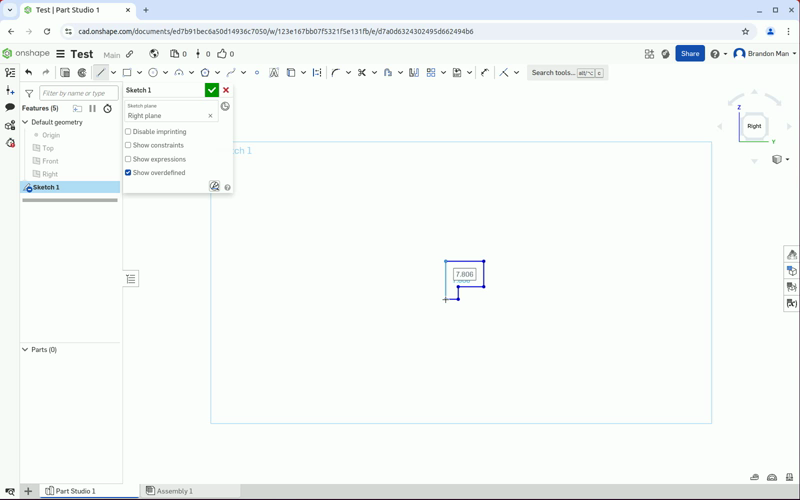
key_up(shift)
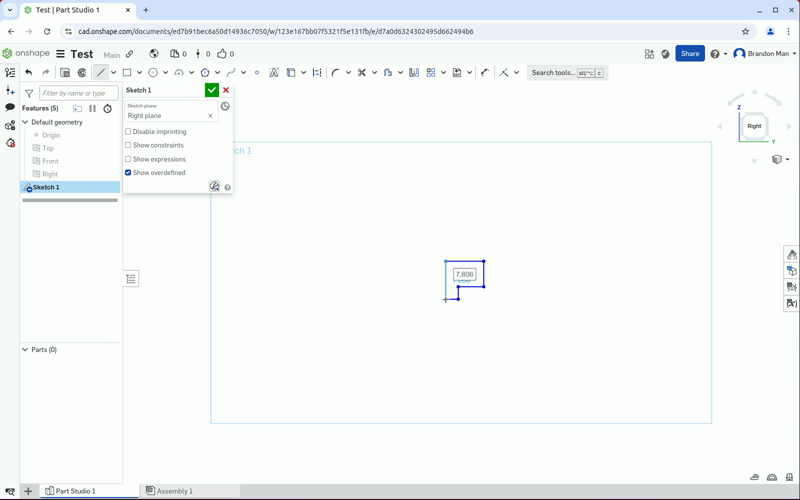
click(445, 299)
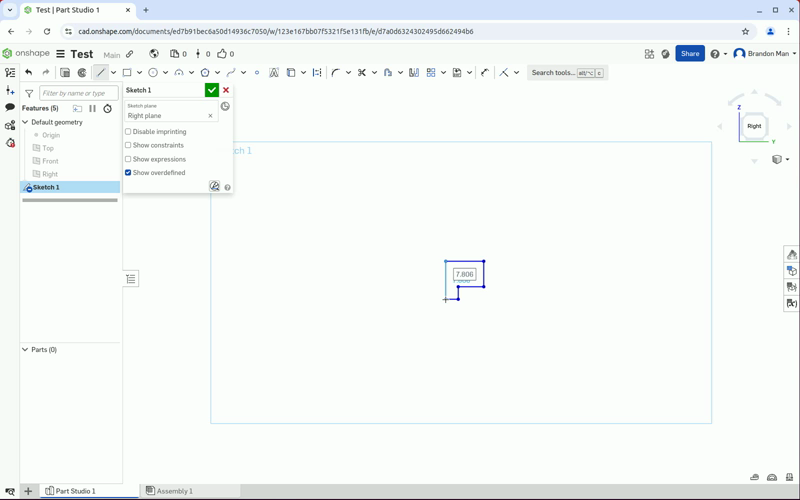
key(esc)
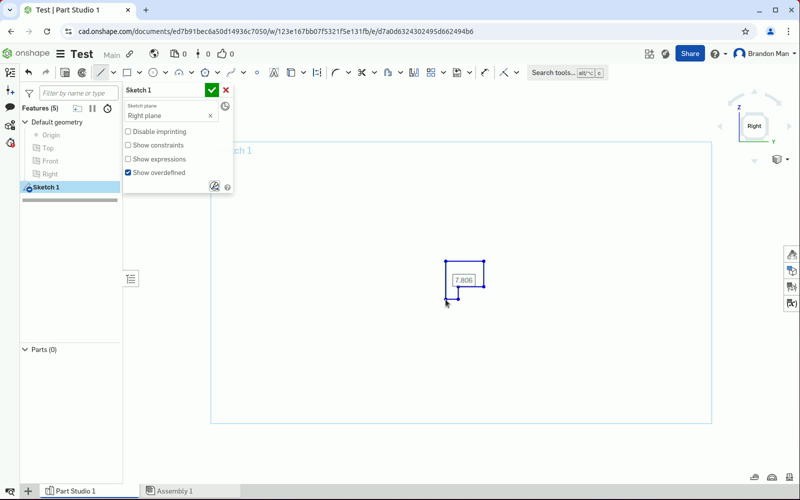
mouse_move(476, 264)
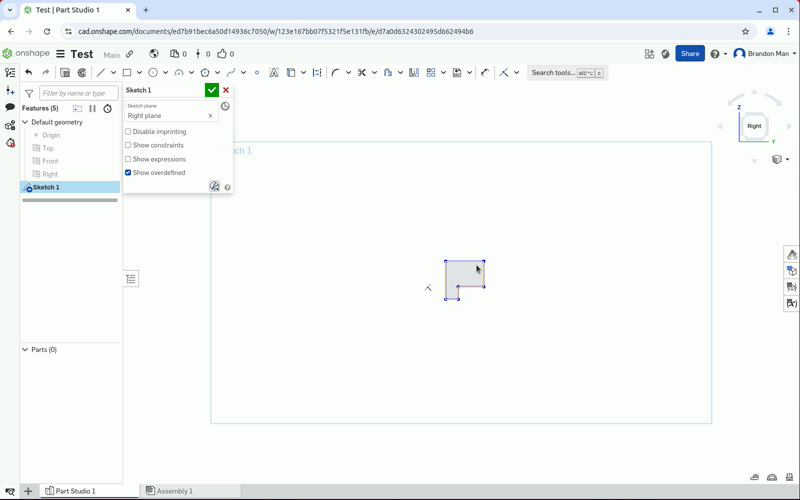
scroll(6)
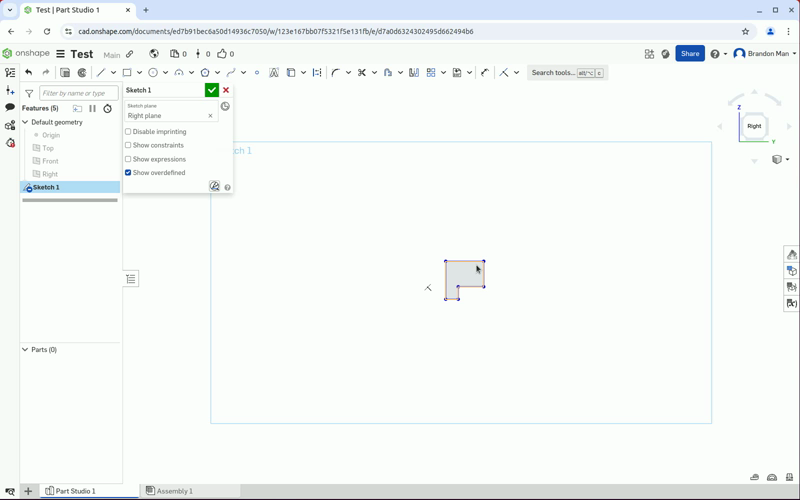
scroll(6)
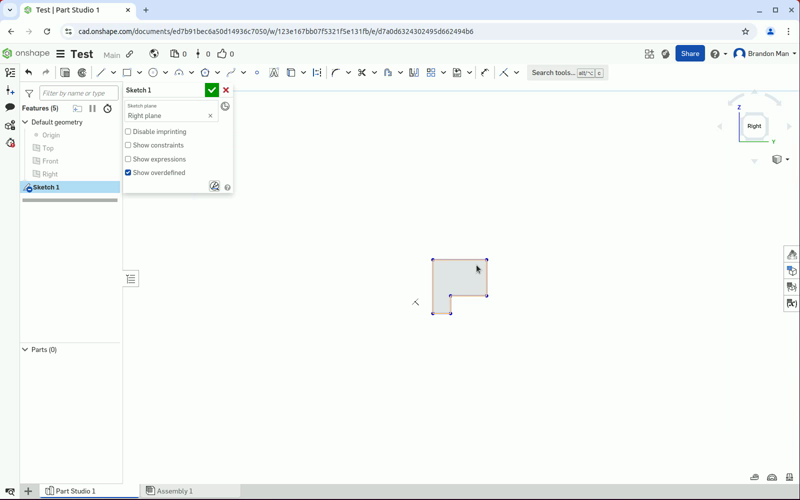
scroll(6)
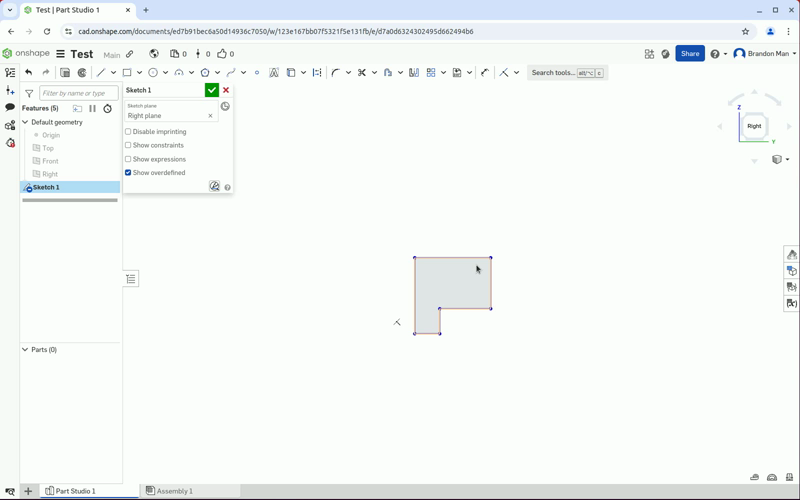
scroll(6)
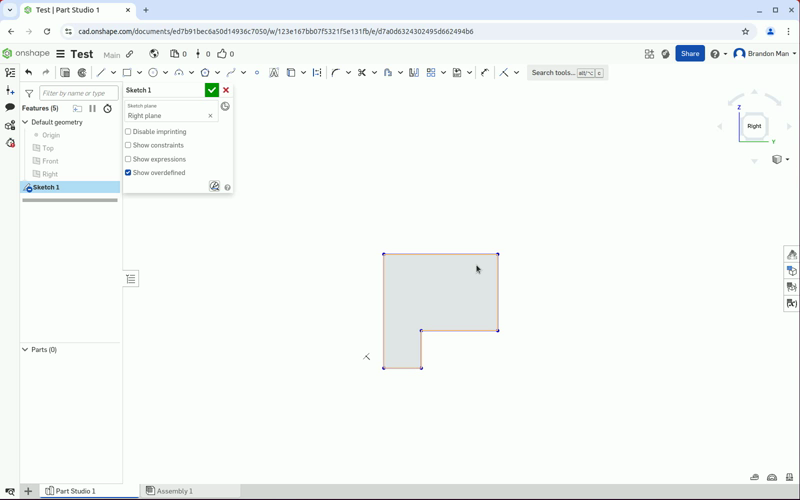
scroll(6)
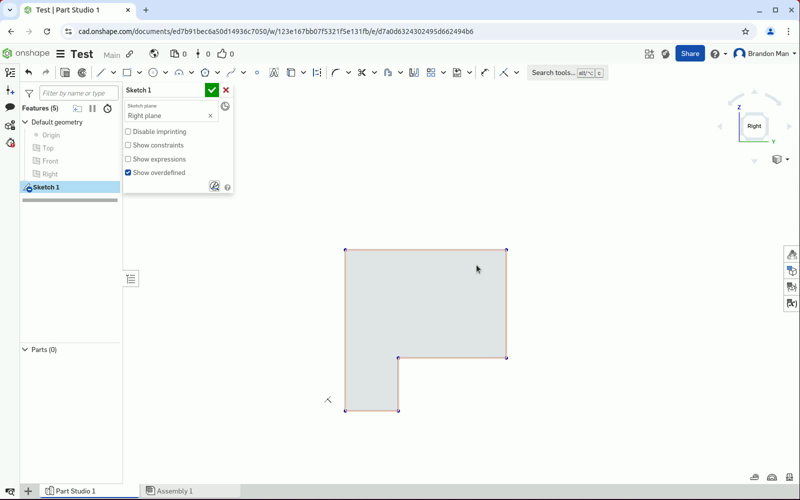
scroll(6)
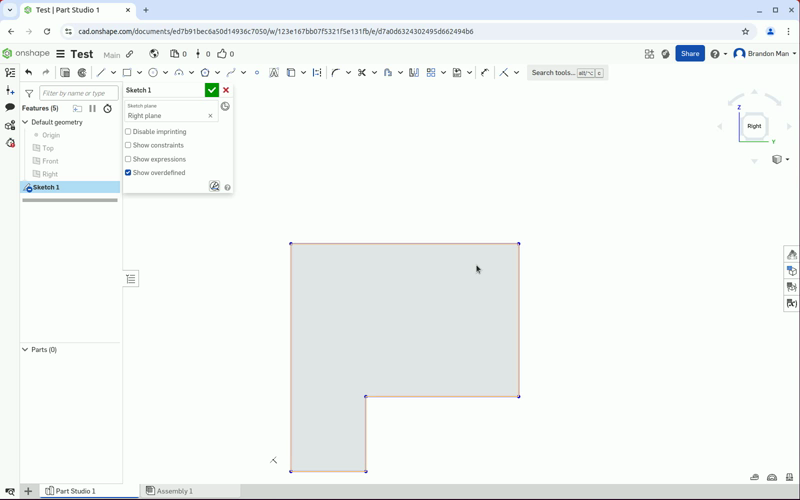
scroll(6)
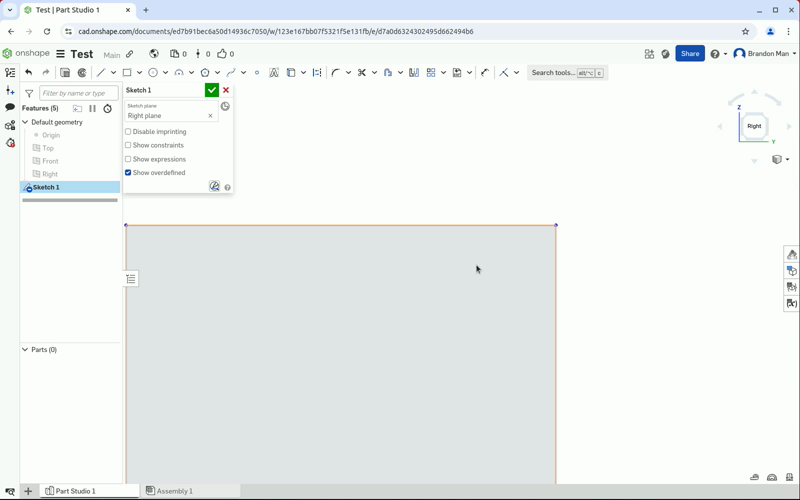
click(476, 264)
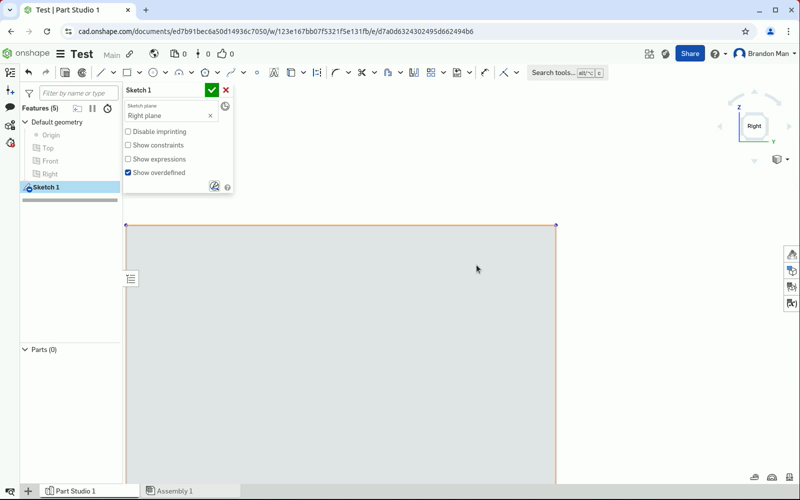
scroll(-6)
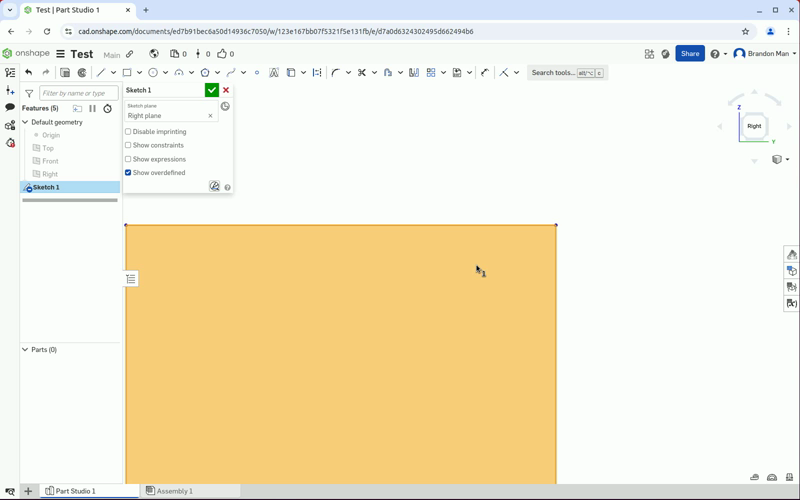
scroll(-6)
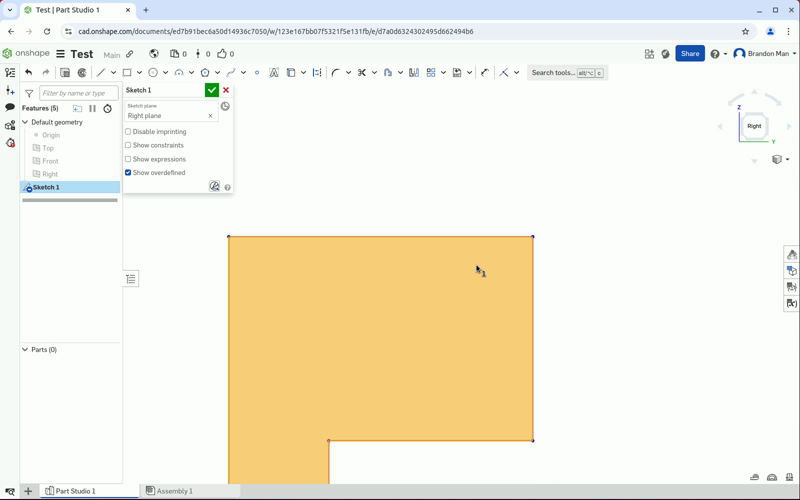
scroll(-6)
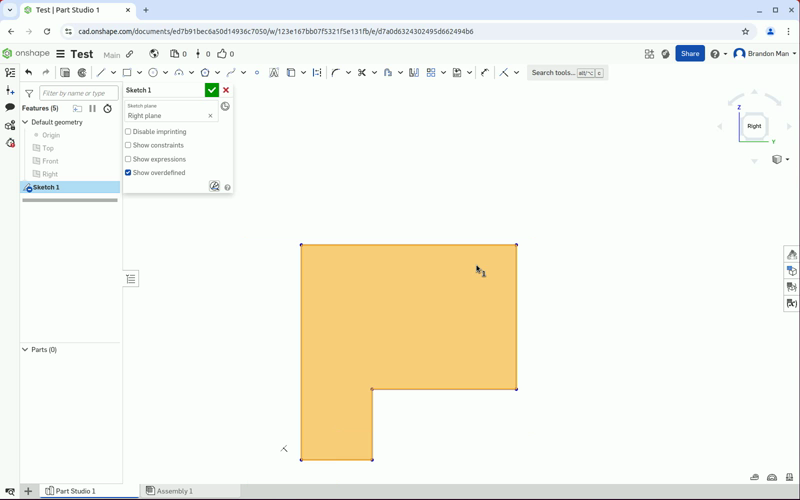
scroll(-6)
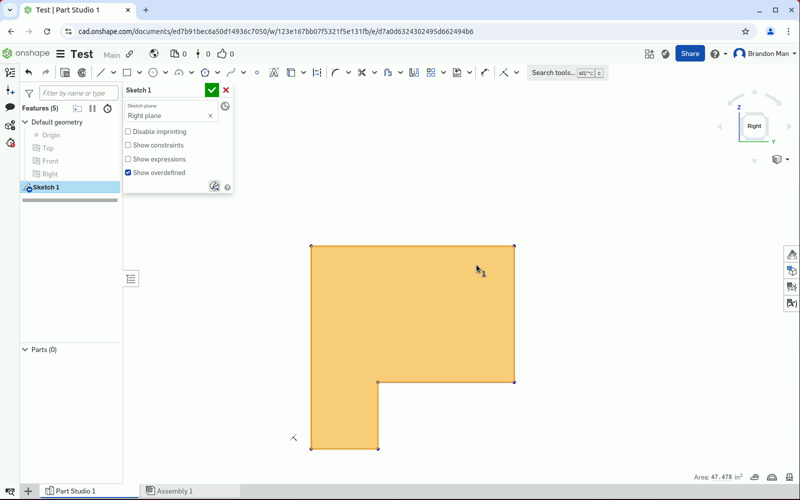
scroll(-6)
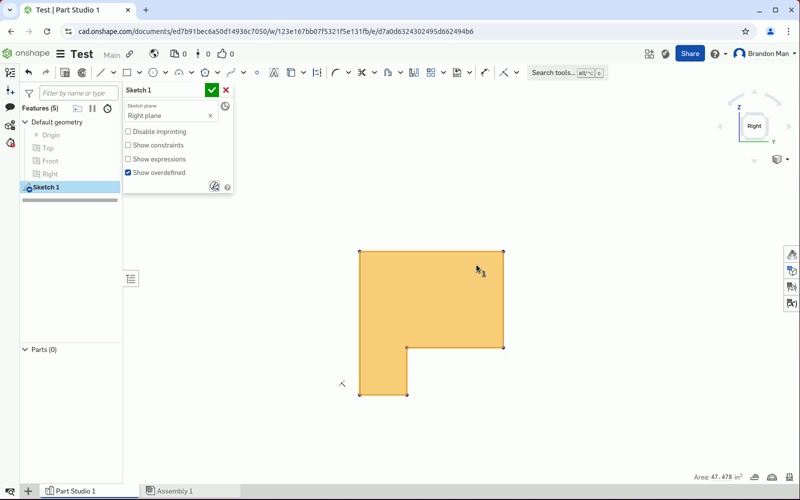
scroll(-6)
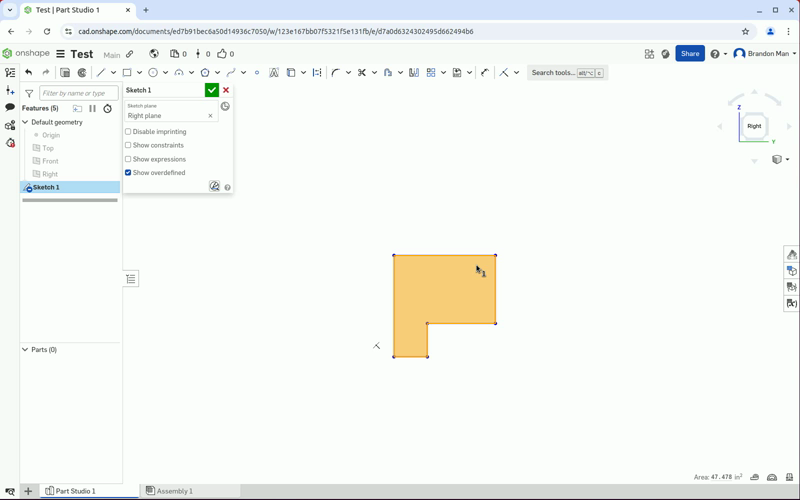
scroll(-6)
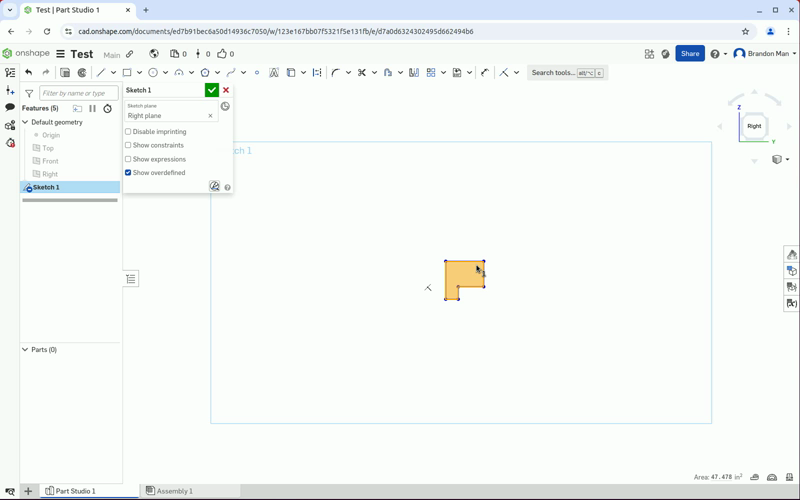
mouse_move(73, 352)
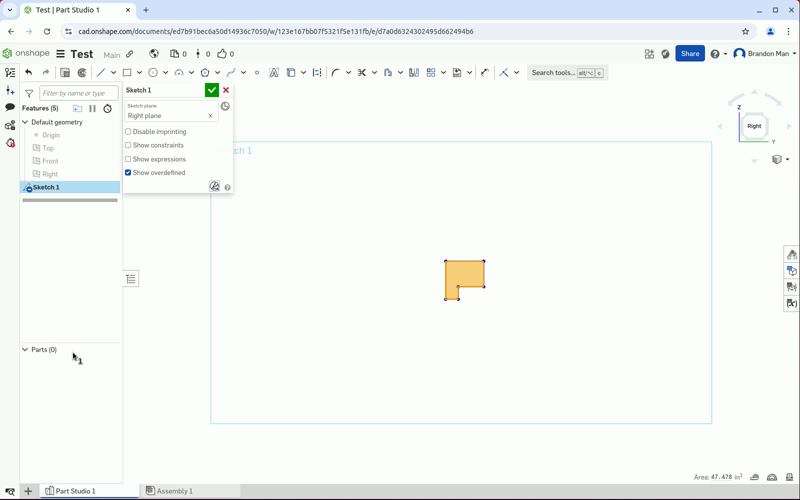
key(shift+y)
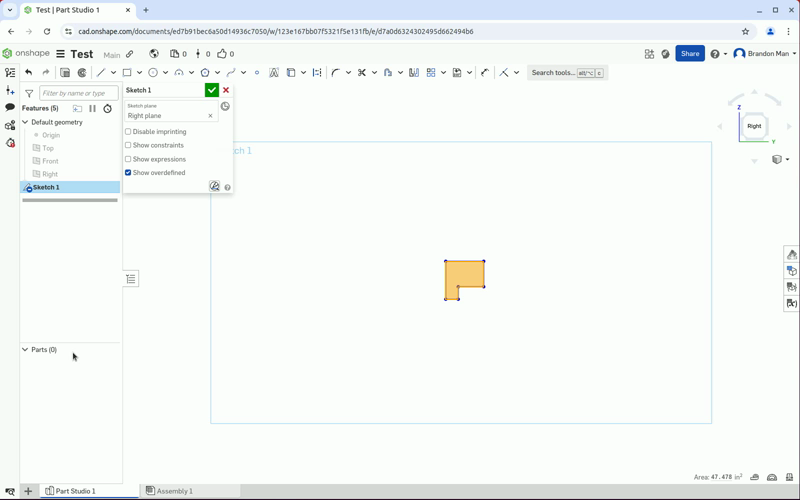
key(shift+e)
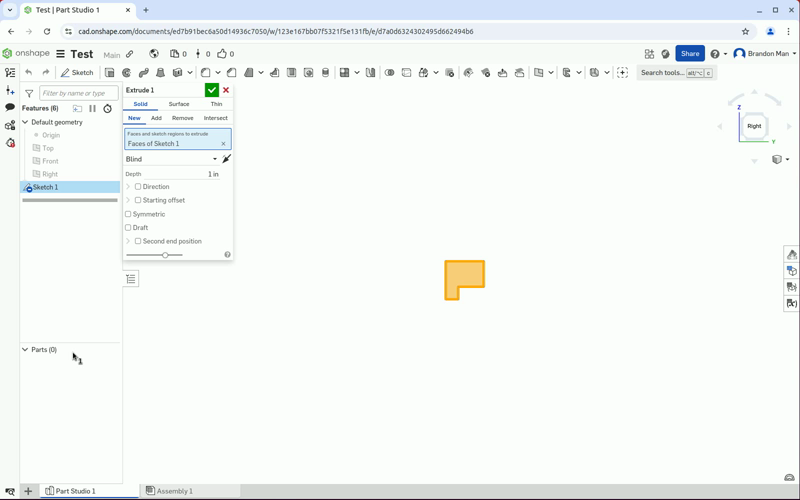
mouse_move(143, 106)
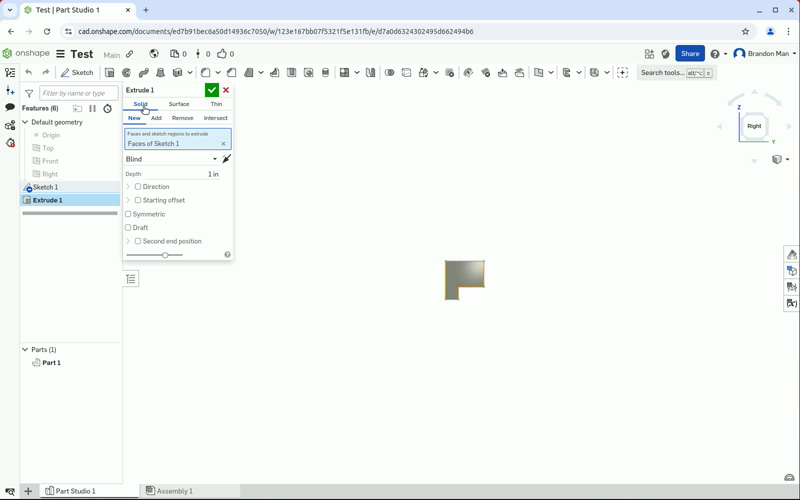
click(143, 106)
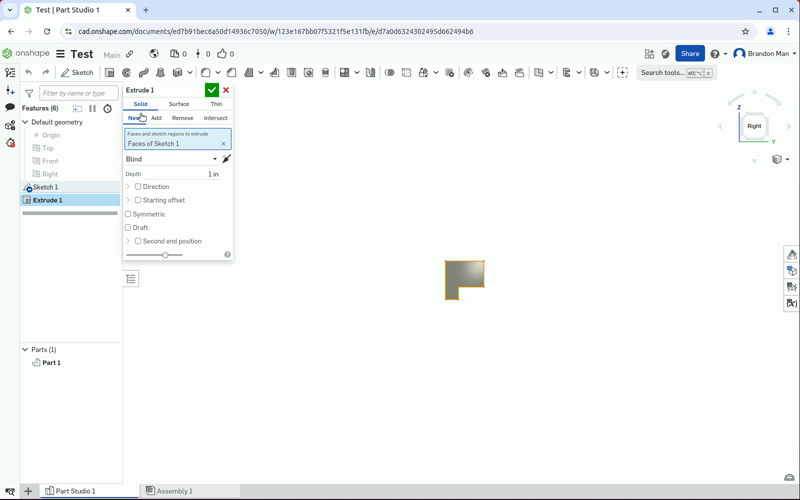
mouse_move(137, 120)
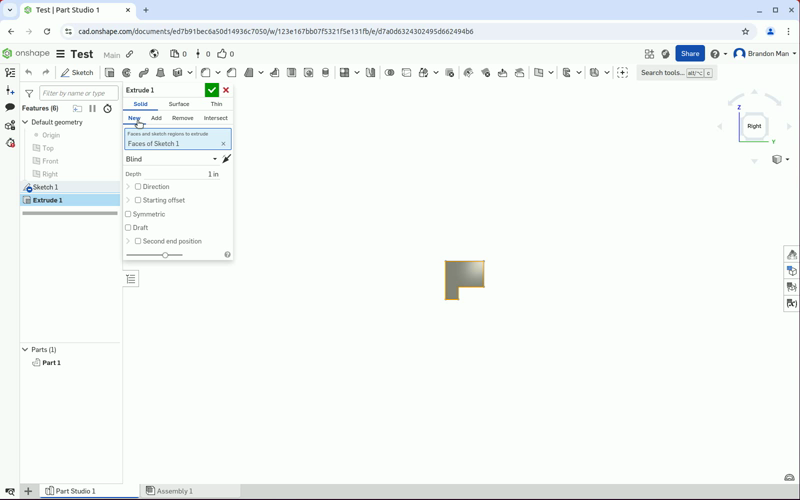
click(137, 120)
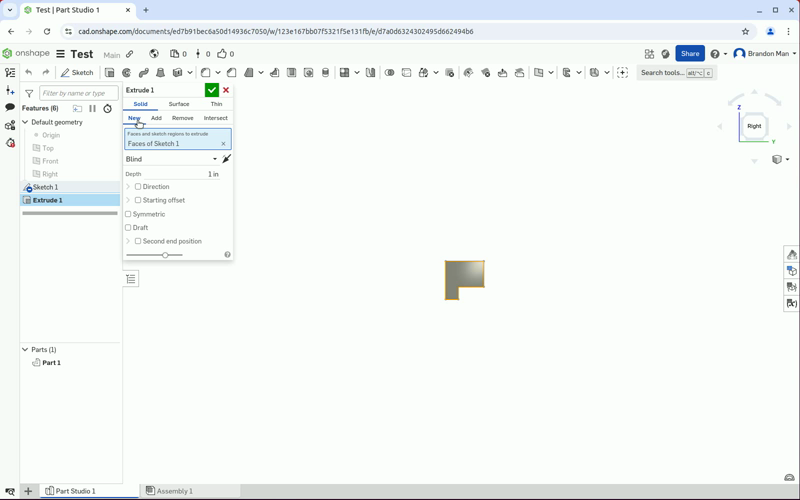
key(tab, 4)
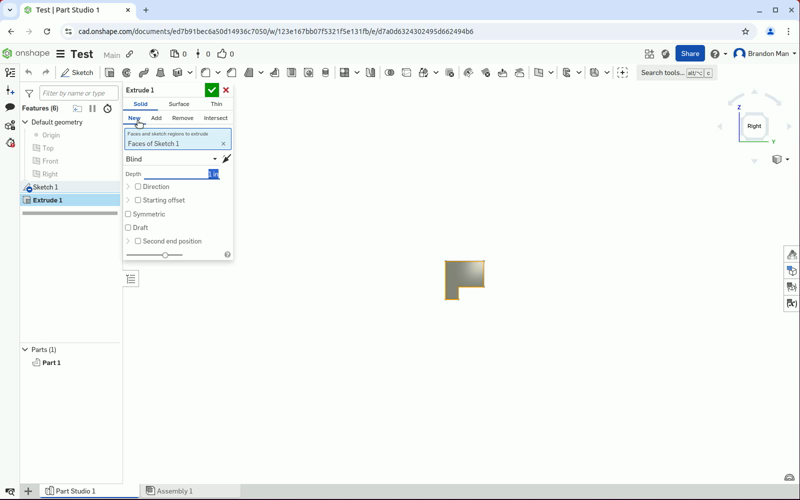
text(15.405)
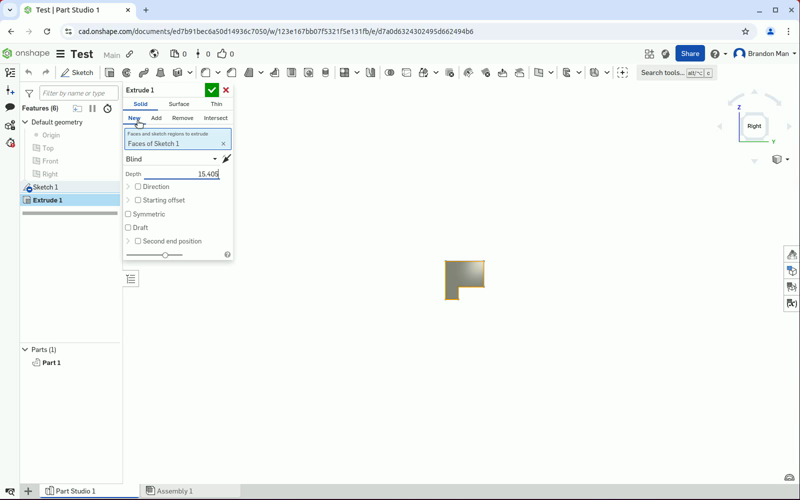
key(enter)
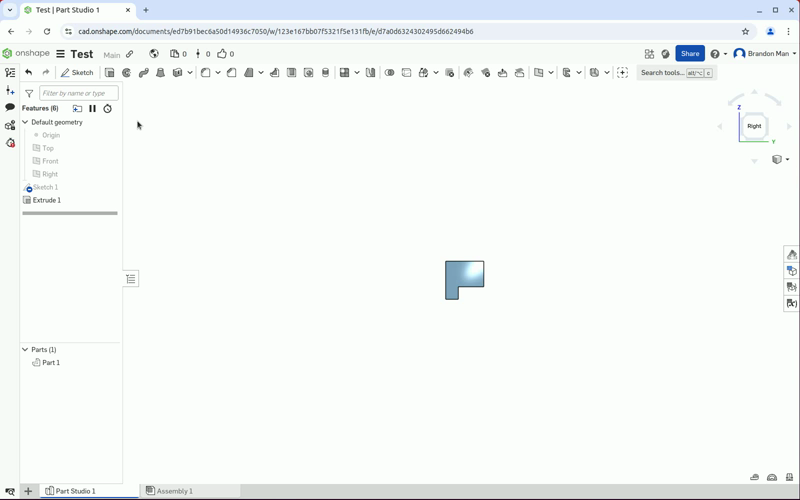
key(shift+h)
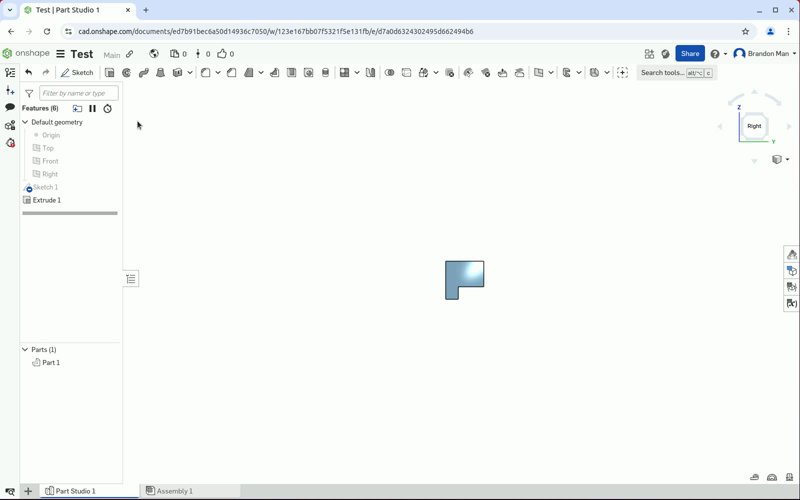
key(shift+h)
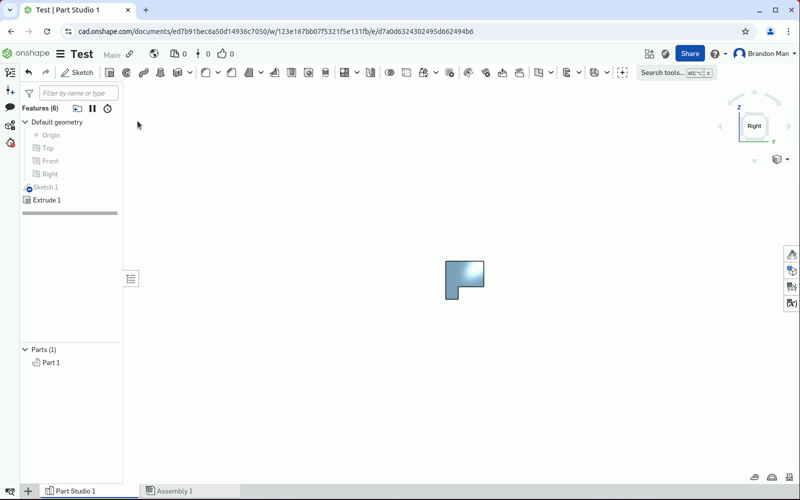
mouse_move(73, 189)
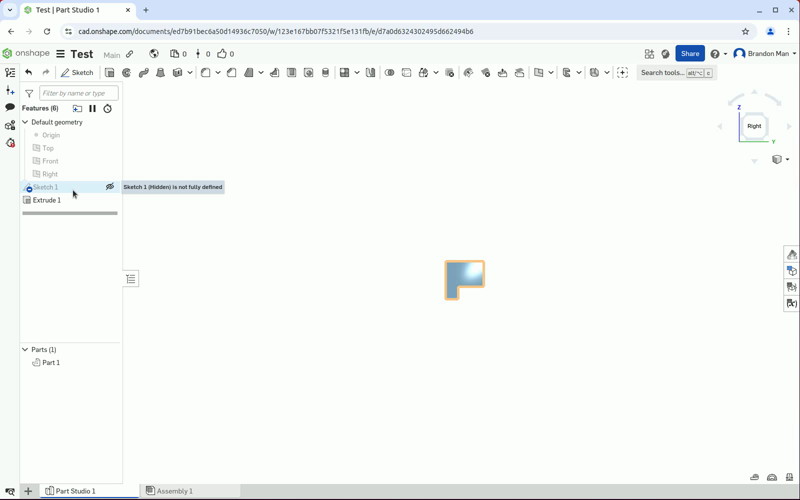
click(73, 189)
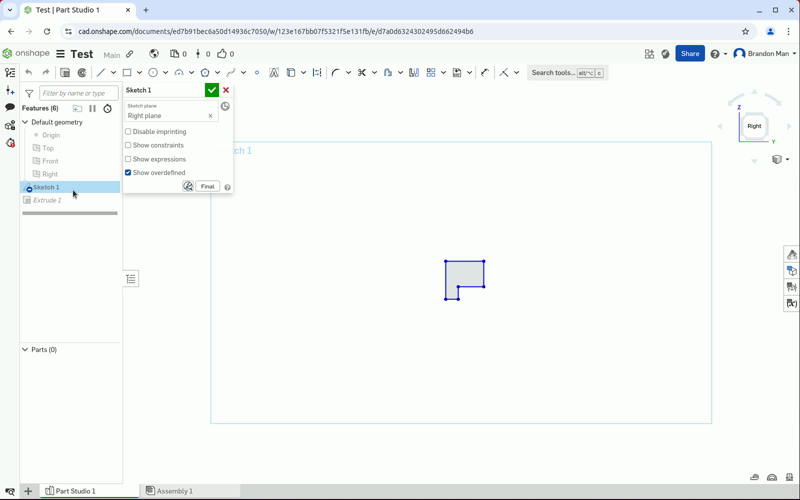
mouse_move(229, 92)
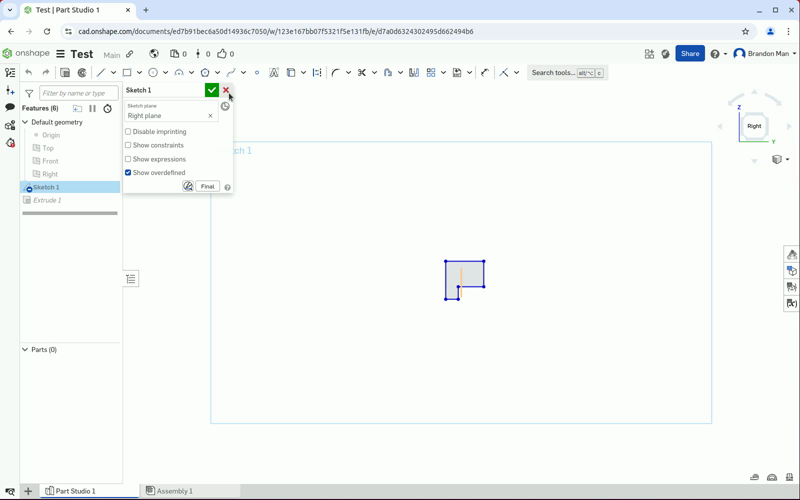
click(229, 92)
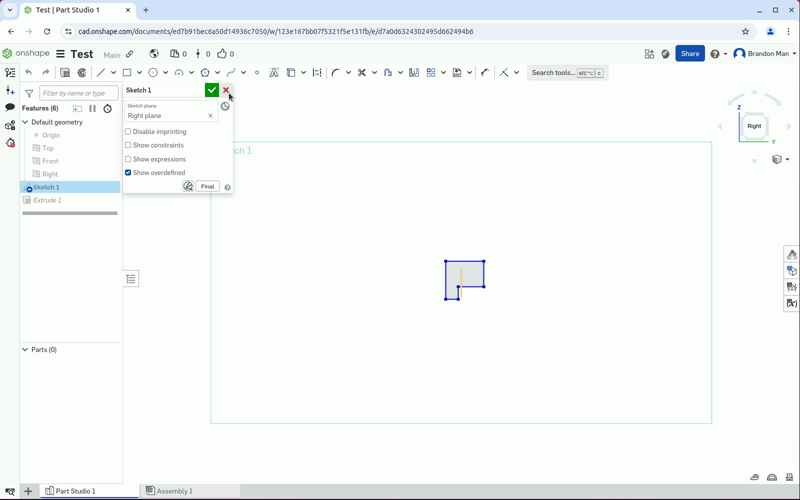
key(shift+s)
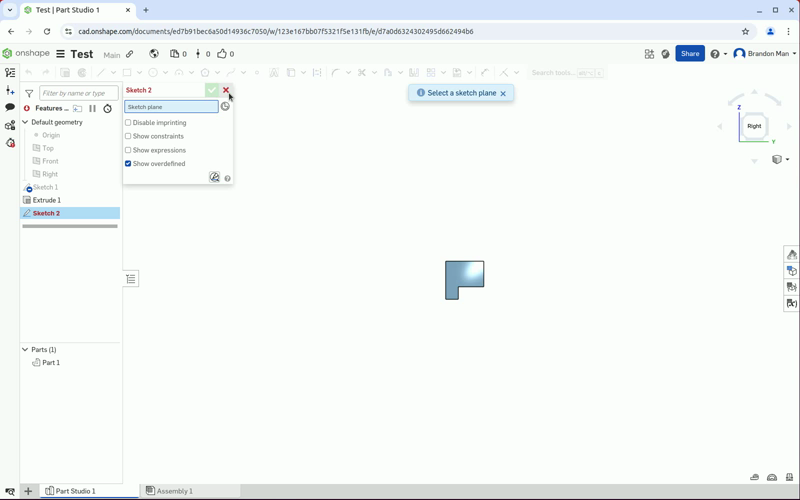
mouse_move(73, 176)
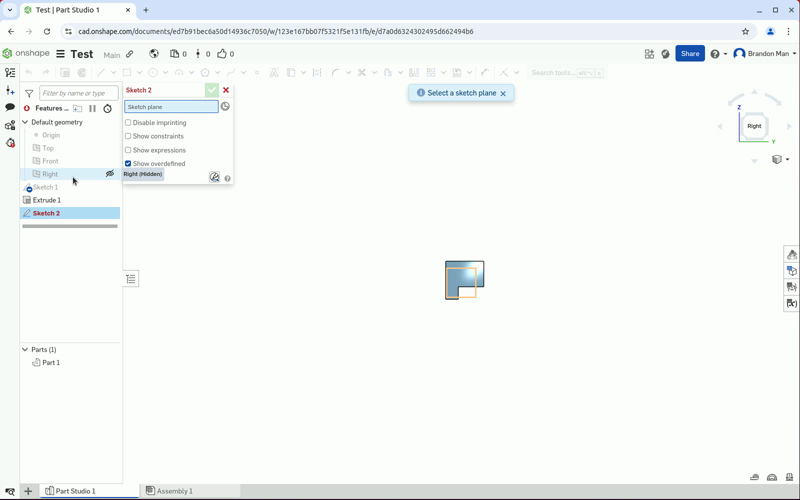
click(73, 176)
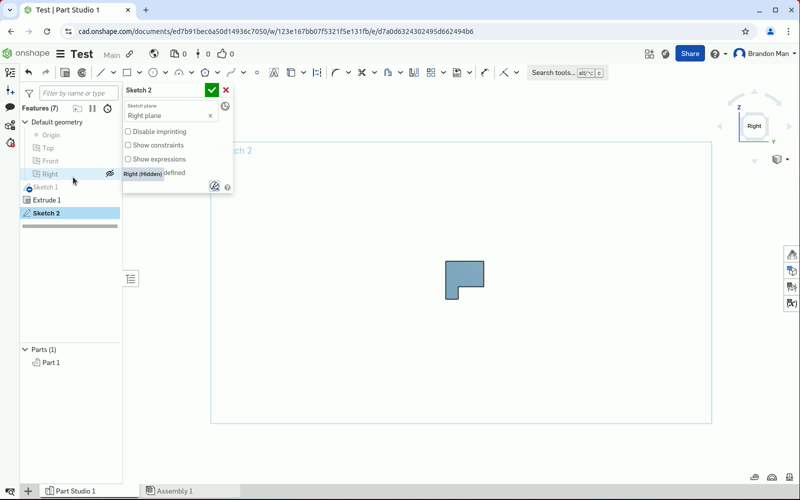
mouse_move(73, 352)
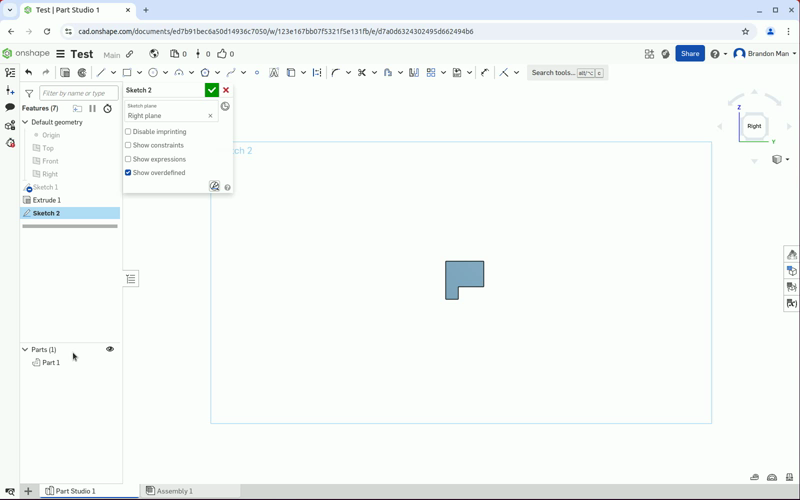
key(y)
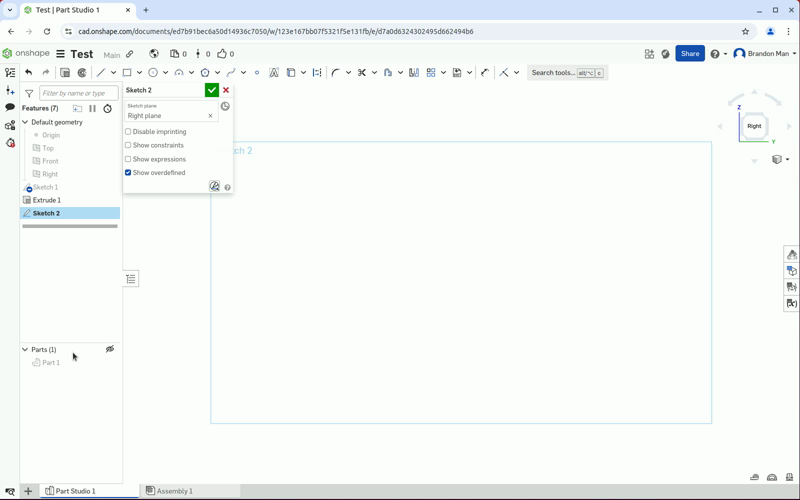
key(l)
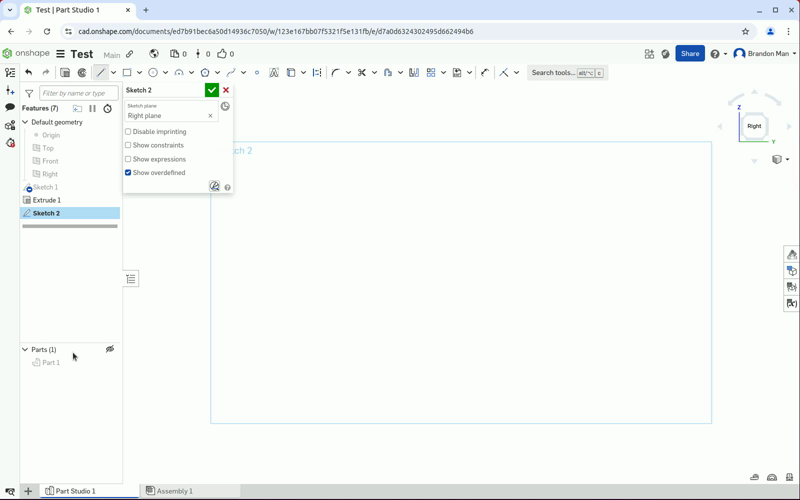
key_down(shift)
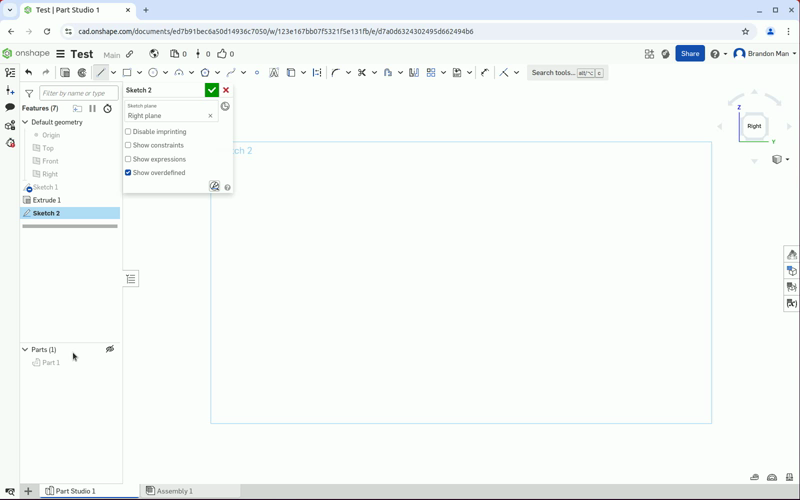
mouse_move(432, 324)
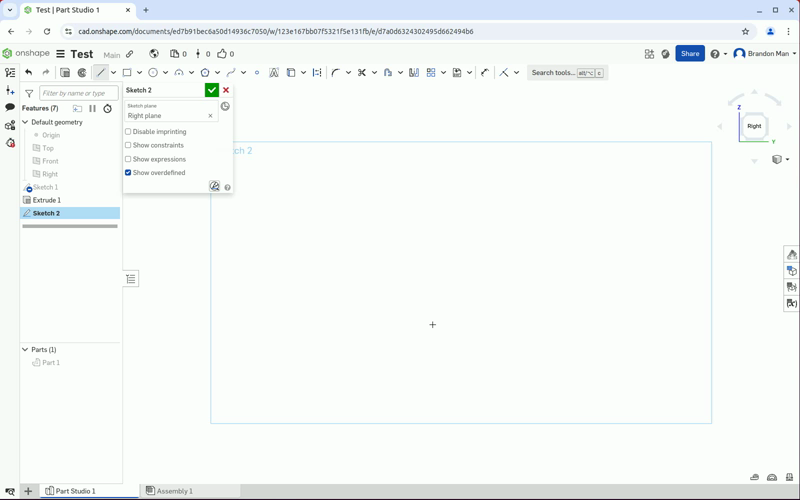
click(432, 324)
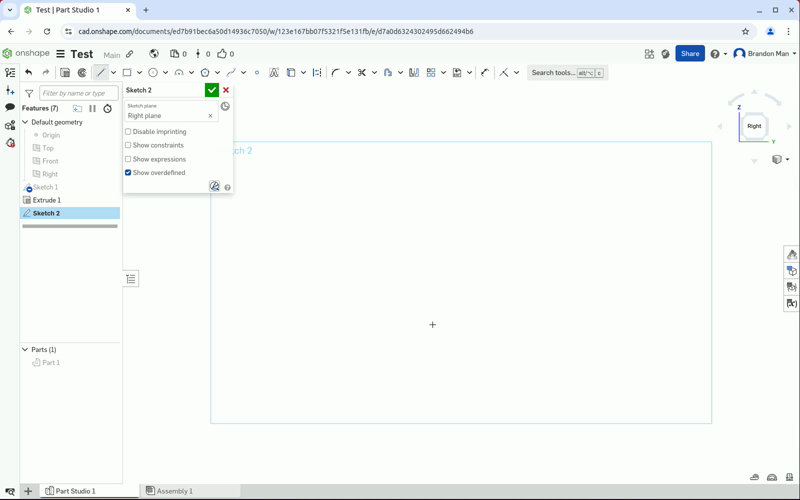
key_up(shift)
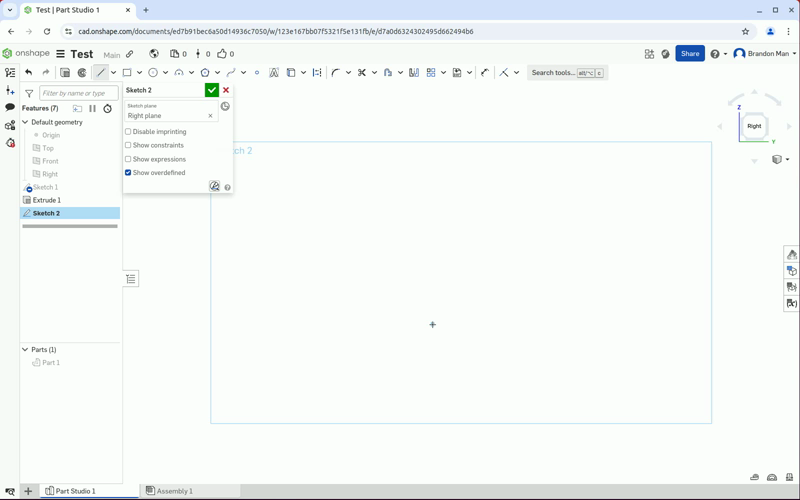
key_down(shift)
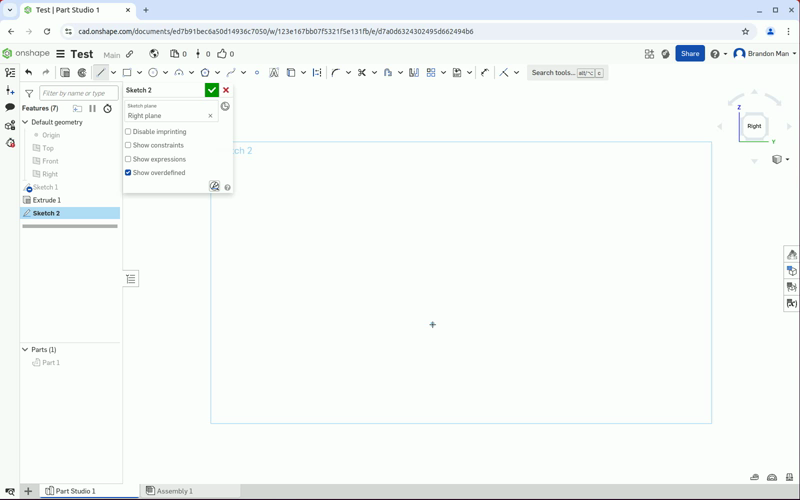
mouse_move(462, 324)
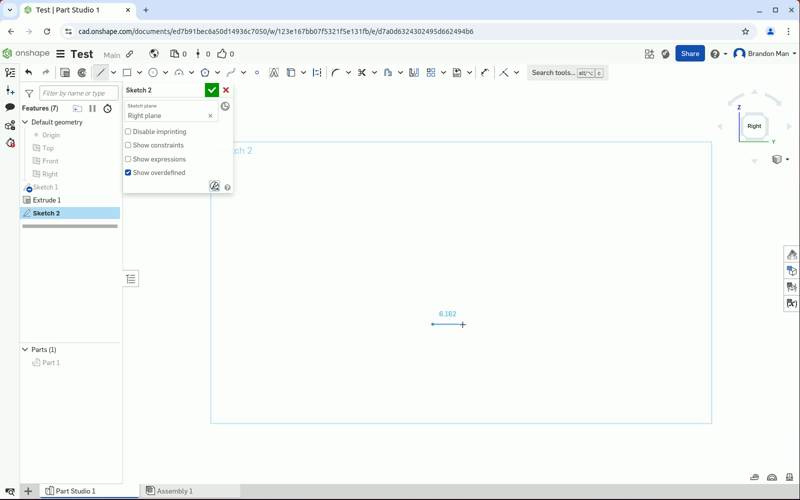
mouse_move(458, 324)
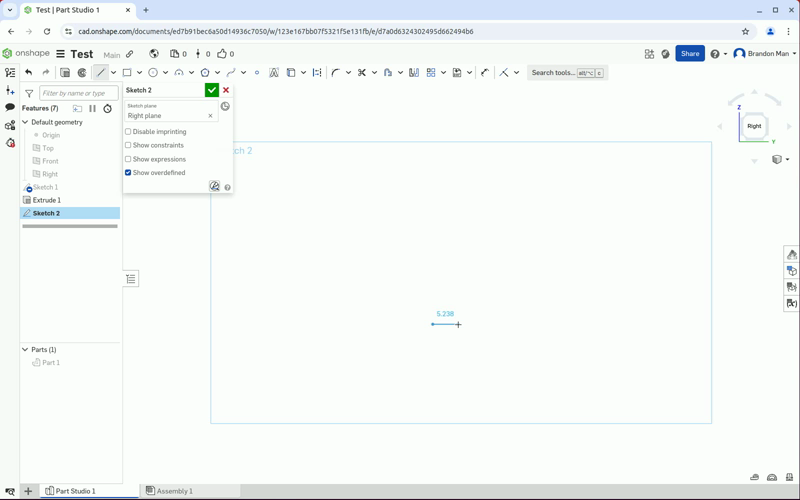
click(458, 324)
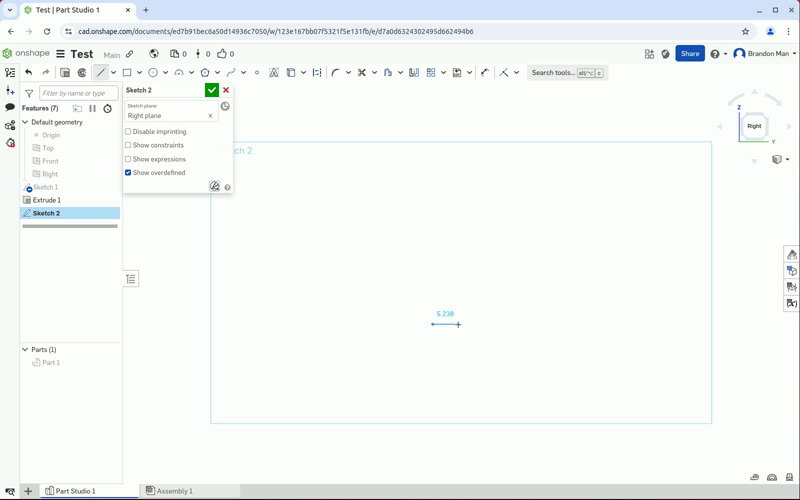
key_up(shift)
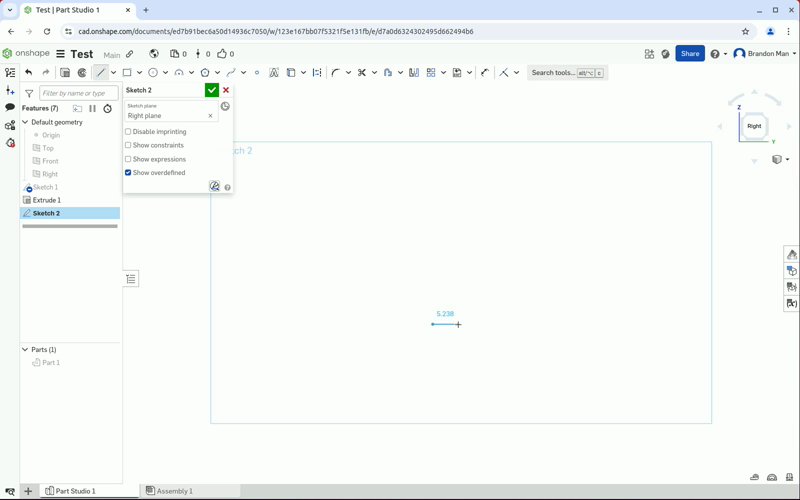
key_down(shift)
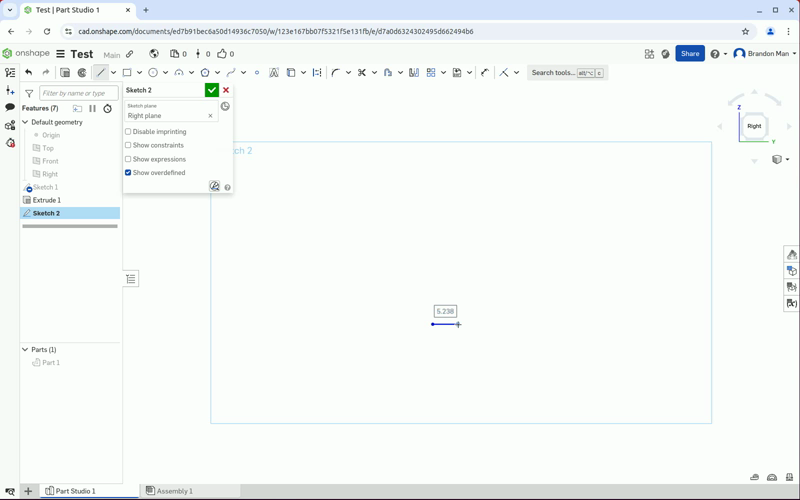
mouse_move(488, 324)
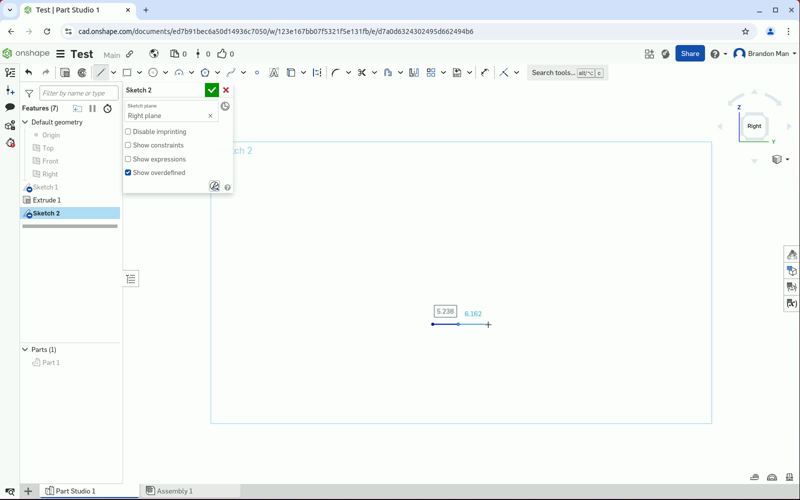
mouse_move(458, 298)
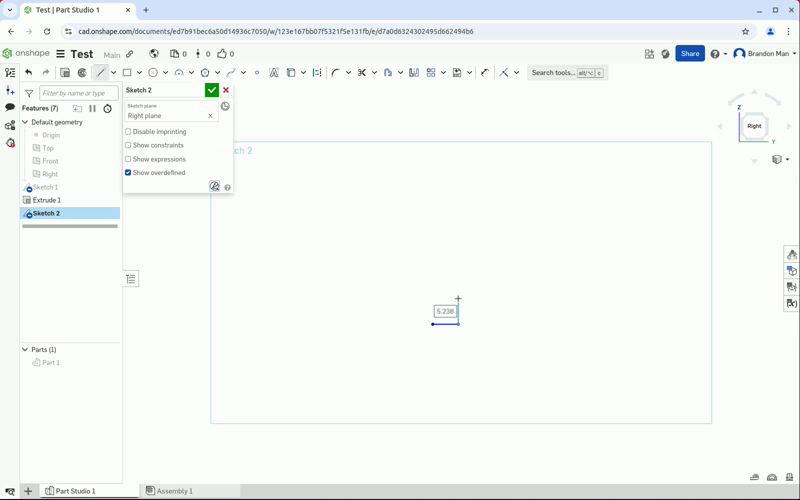
click(458, 298)
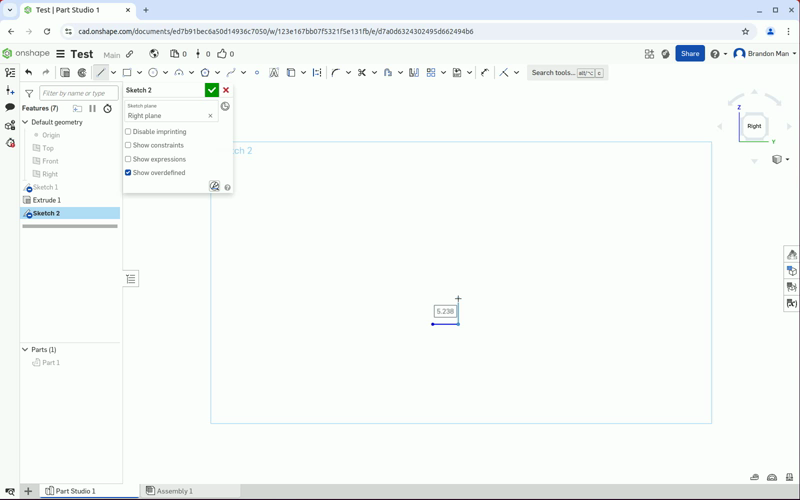
key_up(shift)
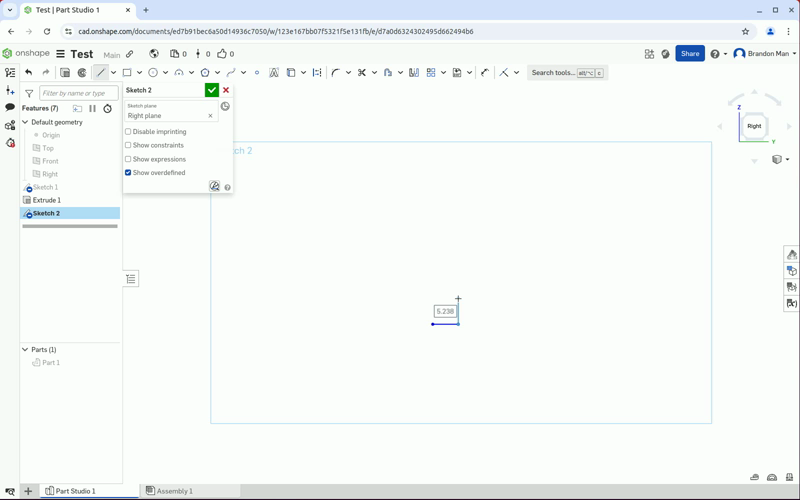
key_down(shift)
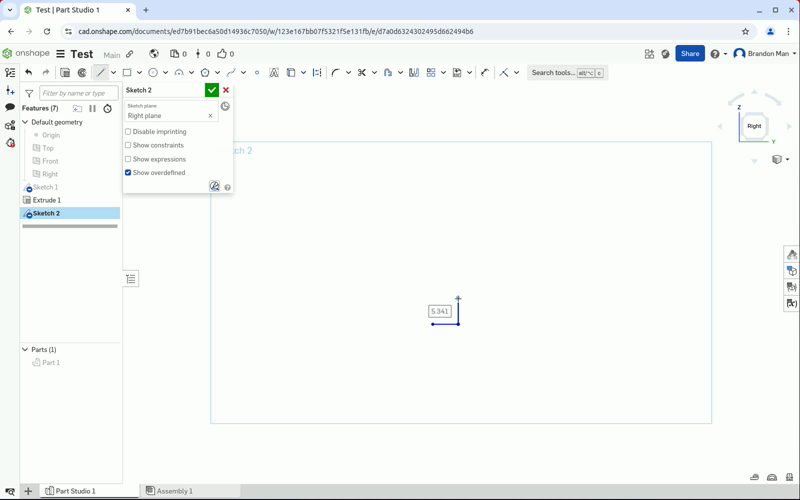
mouse_move(488, 298)
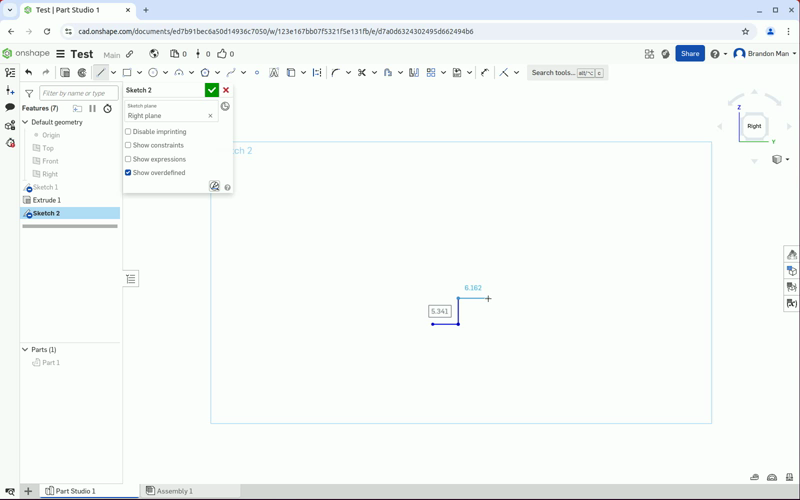
mouse_move(445, 298)
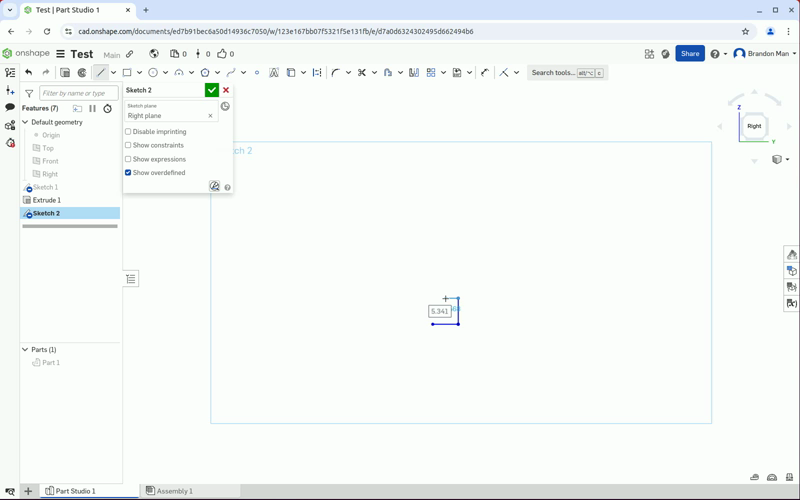
click(445, 298)
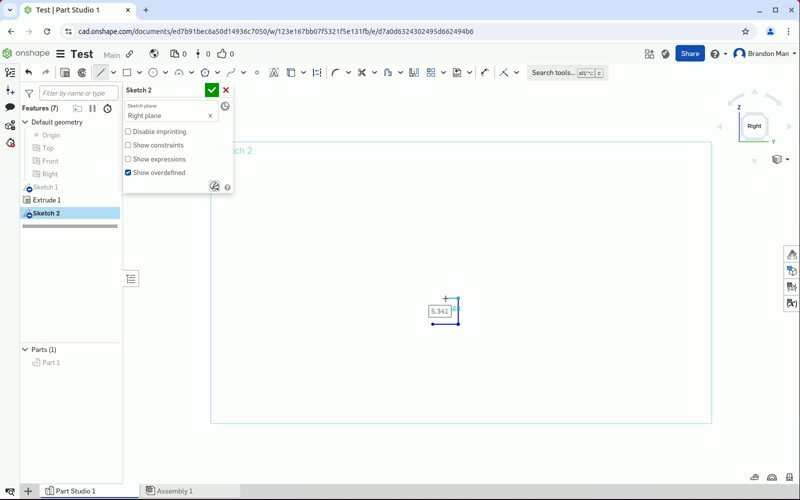
key_up(shift)
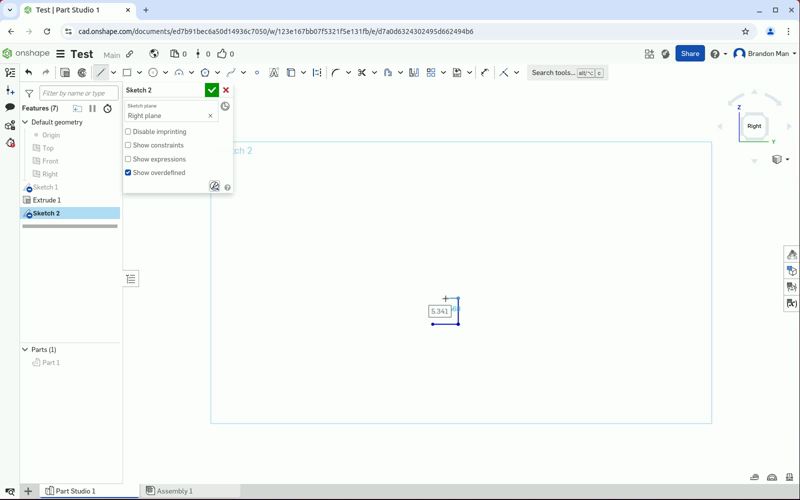
key_down(shift)
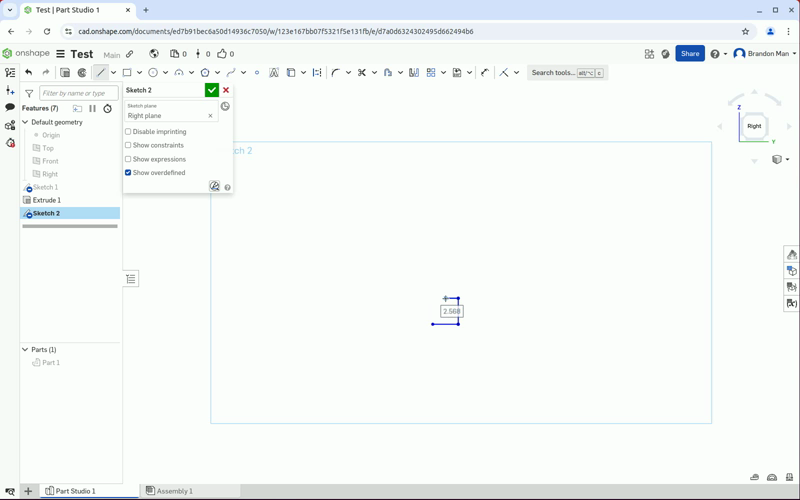
mouse_move(475, 298)
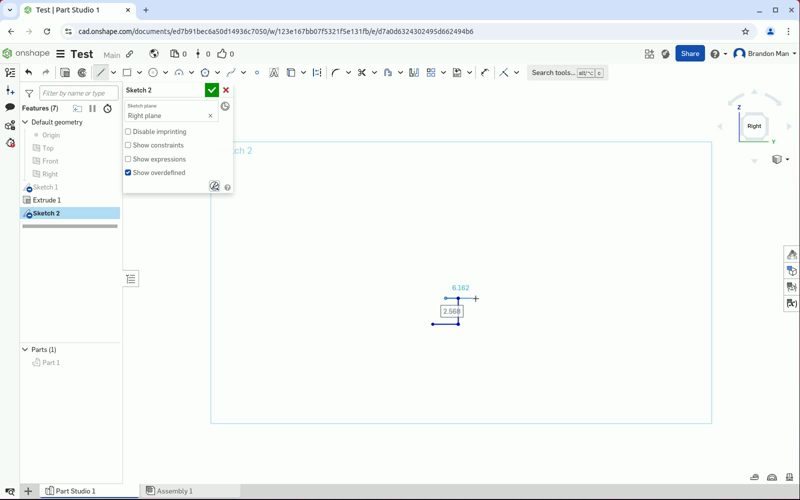
mouse_move(445, 311)
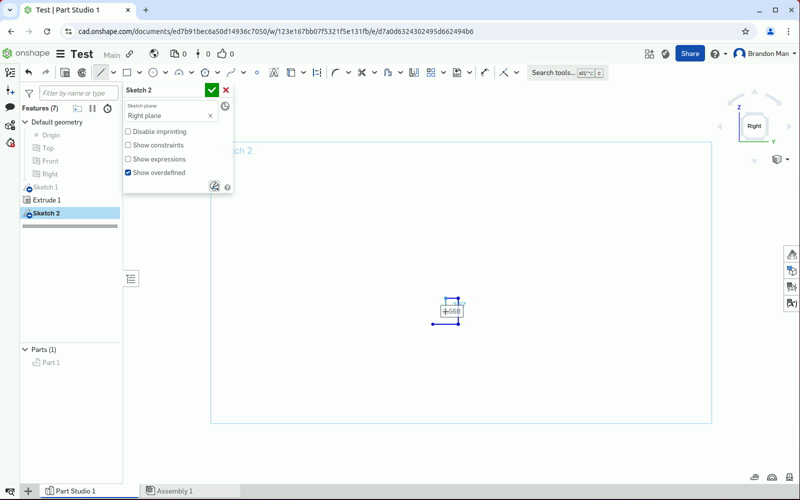
click(445, 311)
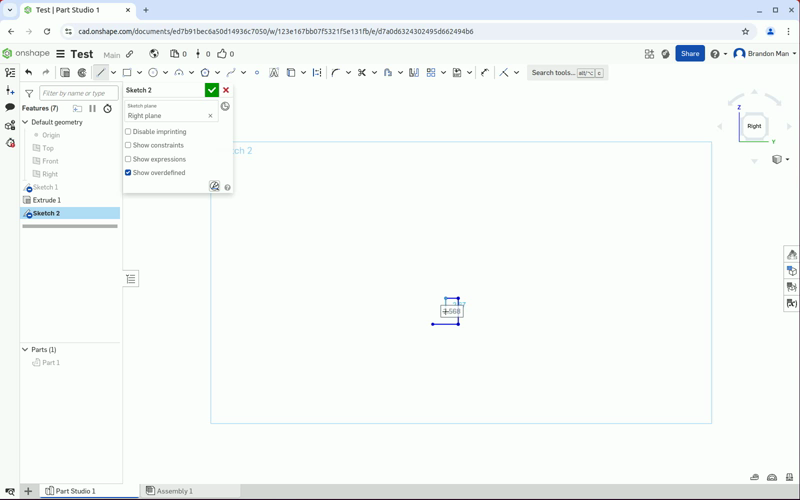
key_up(shift)
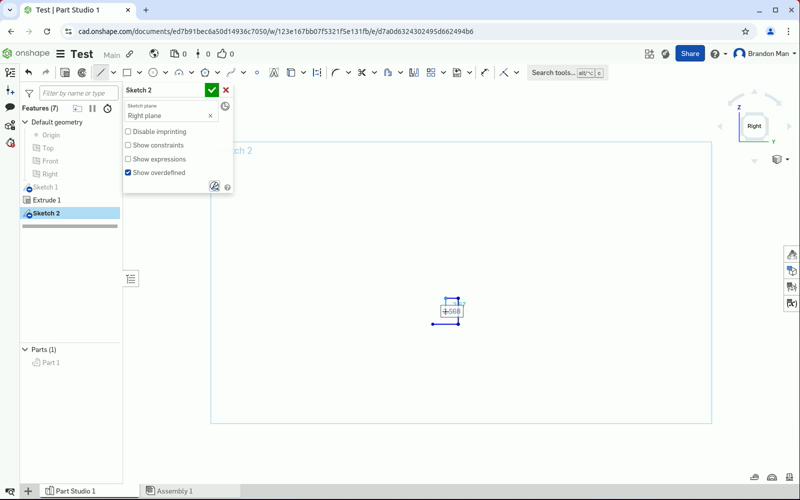
key_down(shift)
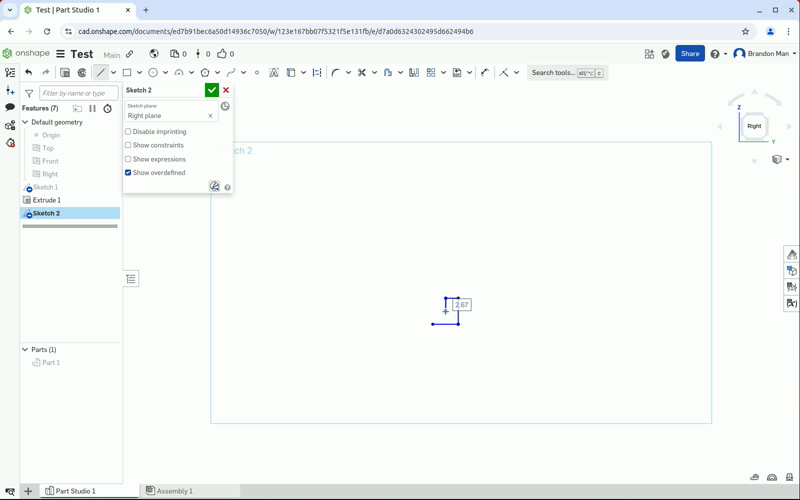
mouse_move(475, 311)
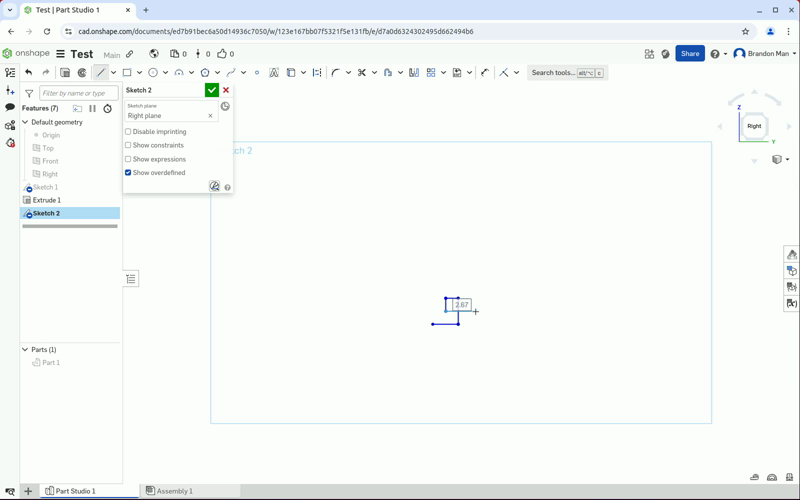
mouse_move(432, 311)
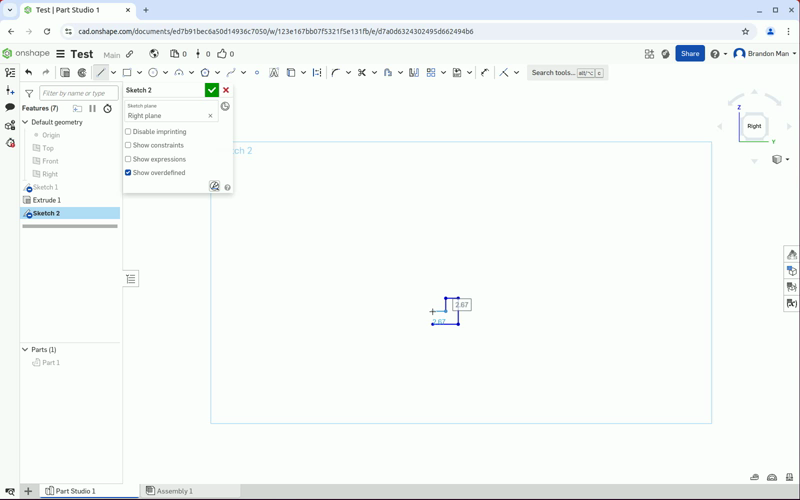
click(432, 311)
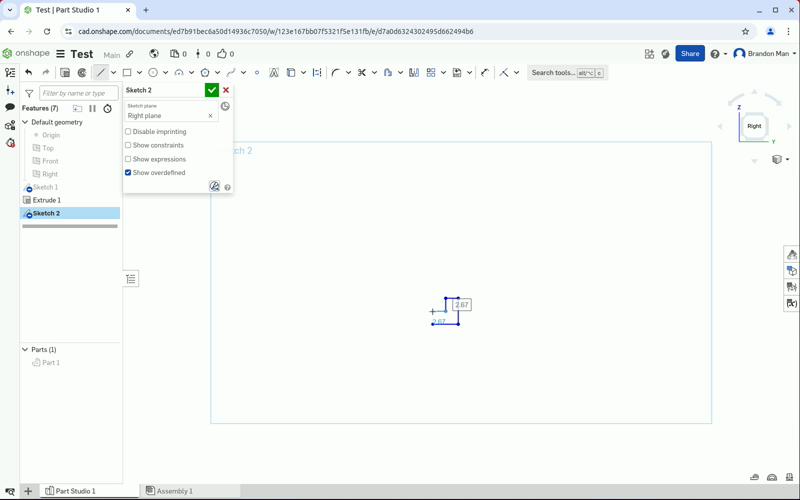
key_up(shift)
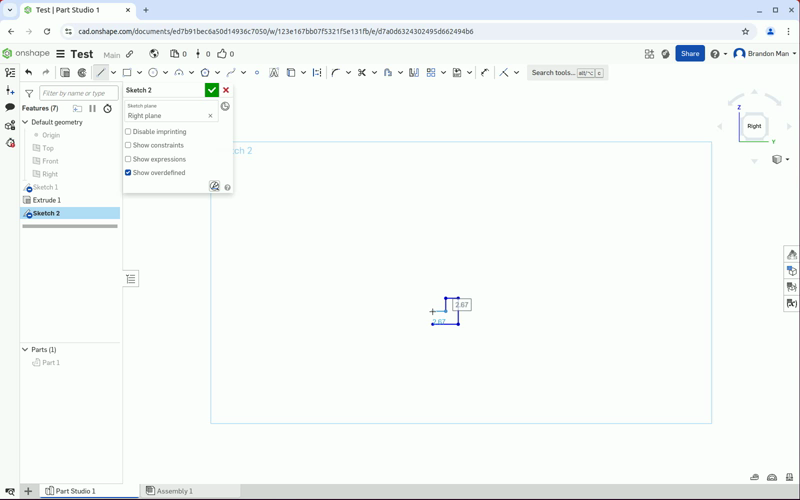
mouse_move(462, 311)
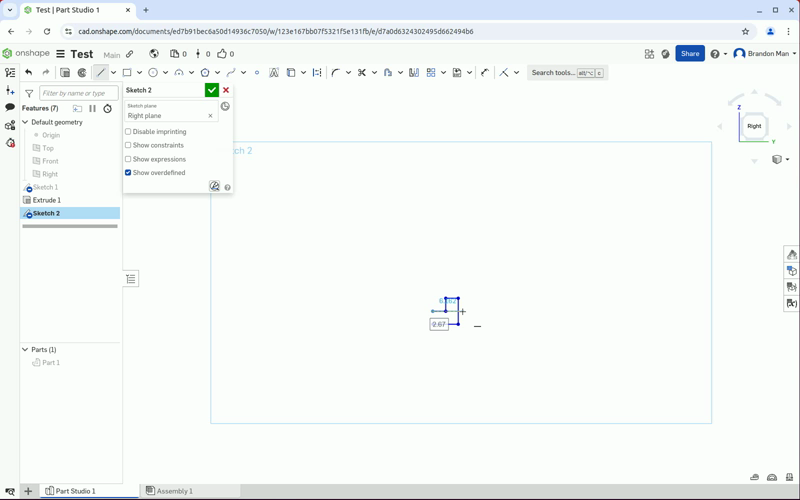
key_down(shift)
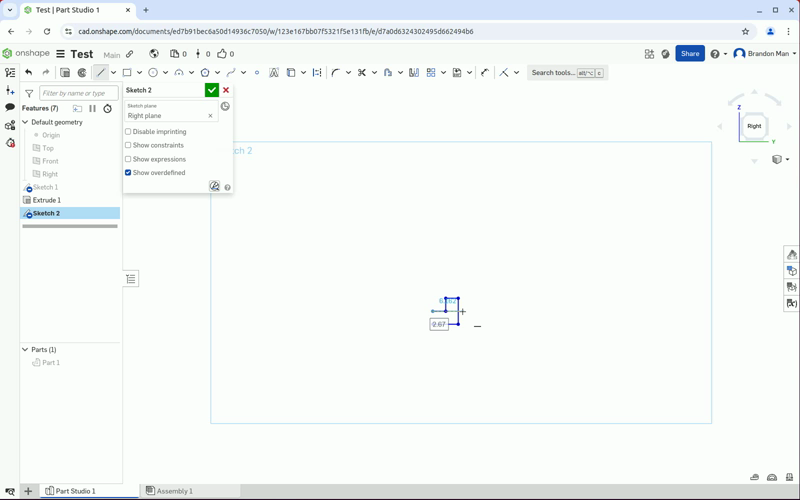
mouse_move(432, 324)
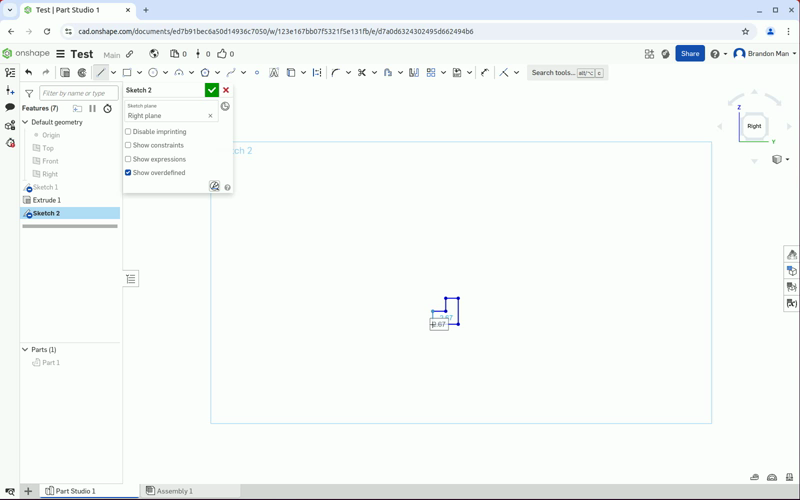
key_up(shift)
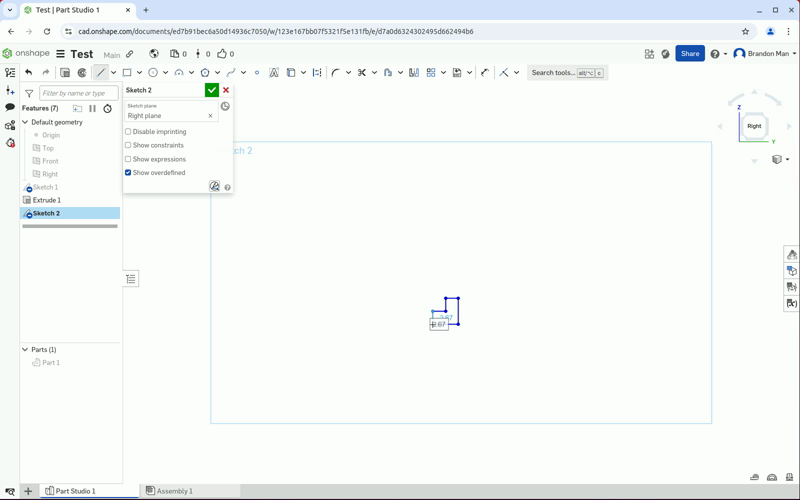
click(432, 324)
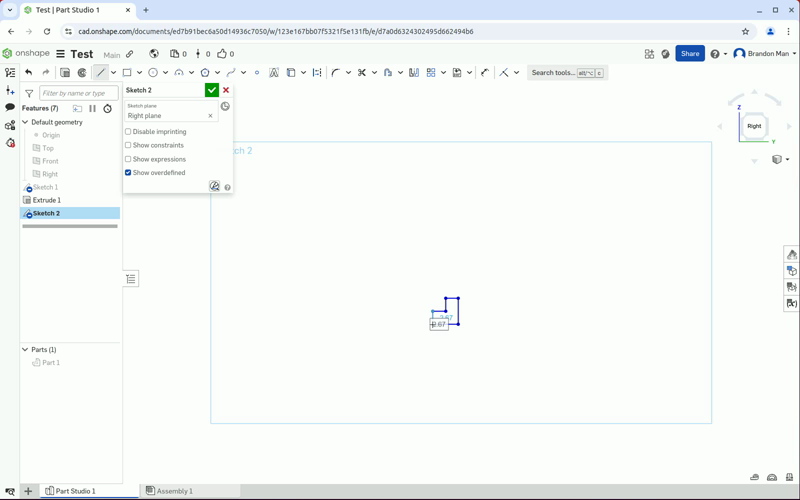
key(esc)
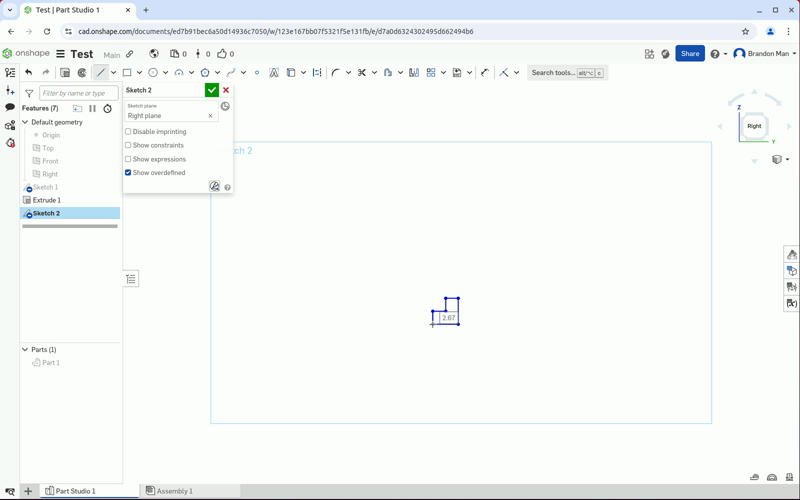
mouse_move(456, 321)
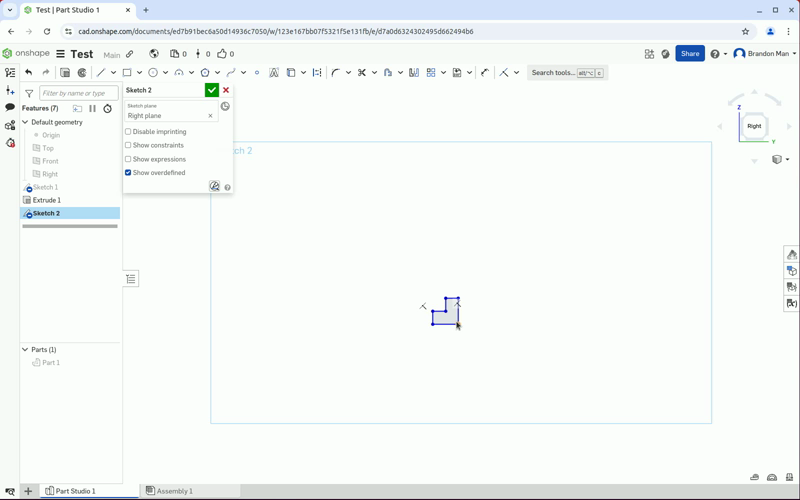
scroll(6)
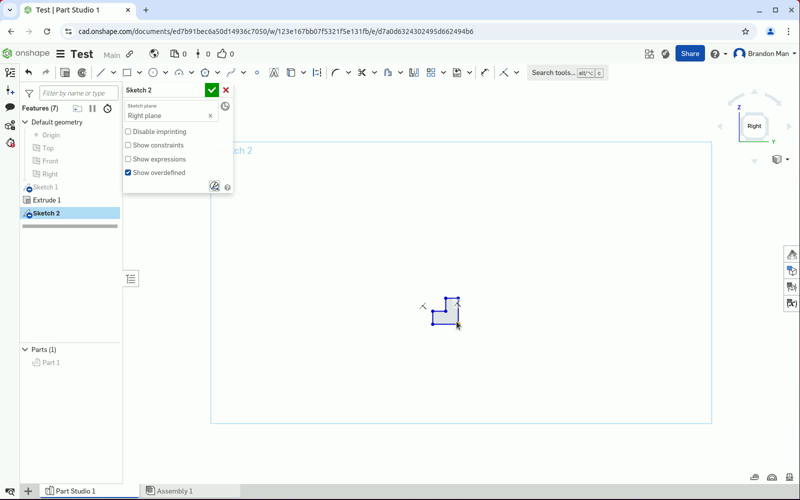
scroll(6)
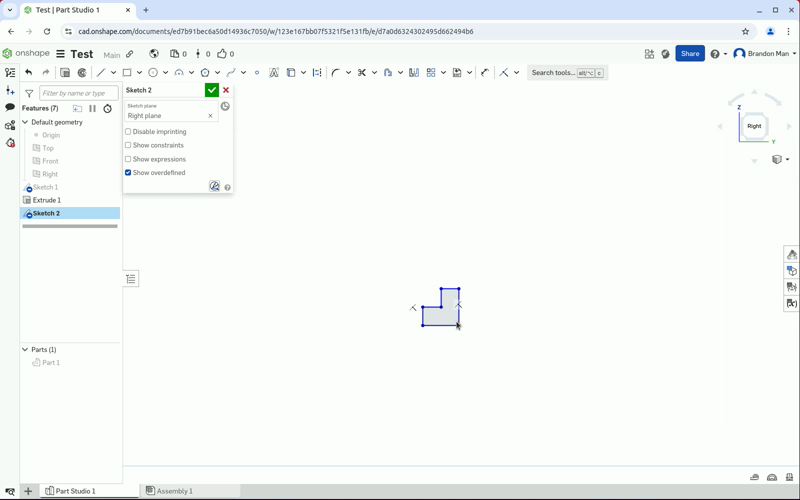
scroll(6)
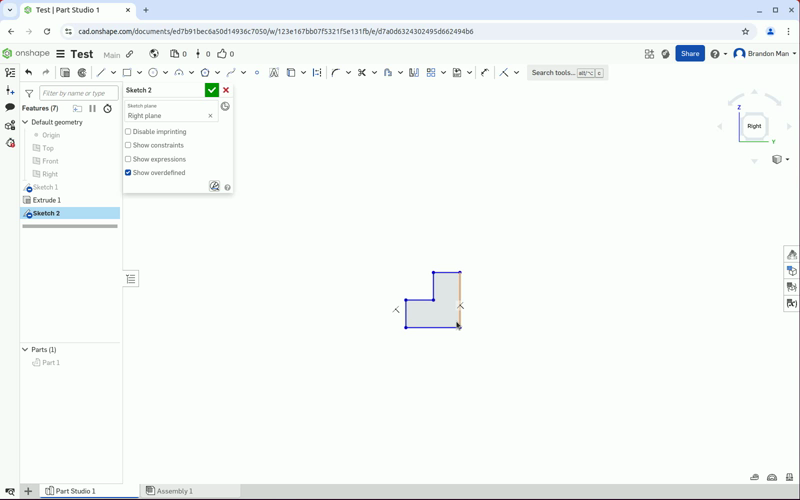
scroll(6)
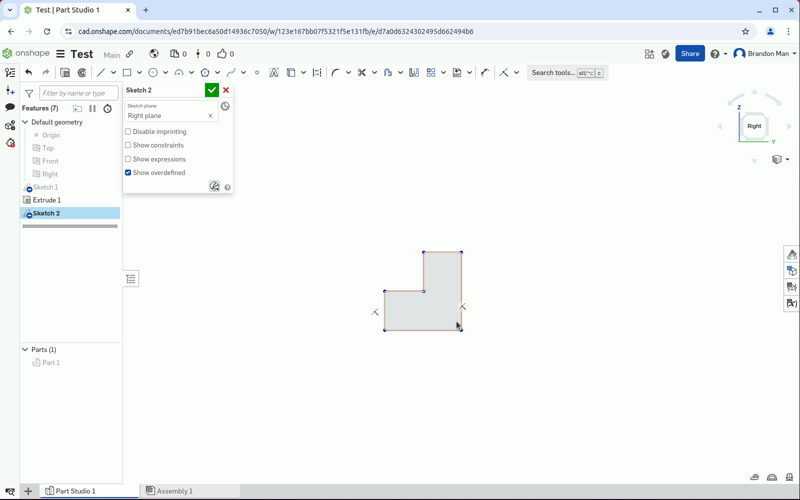
scroll(6)
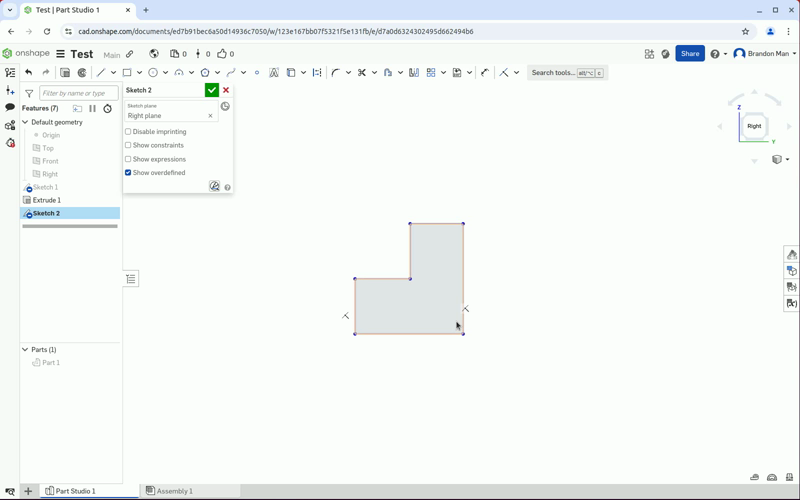
scroll(6)
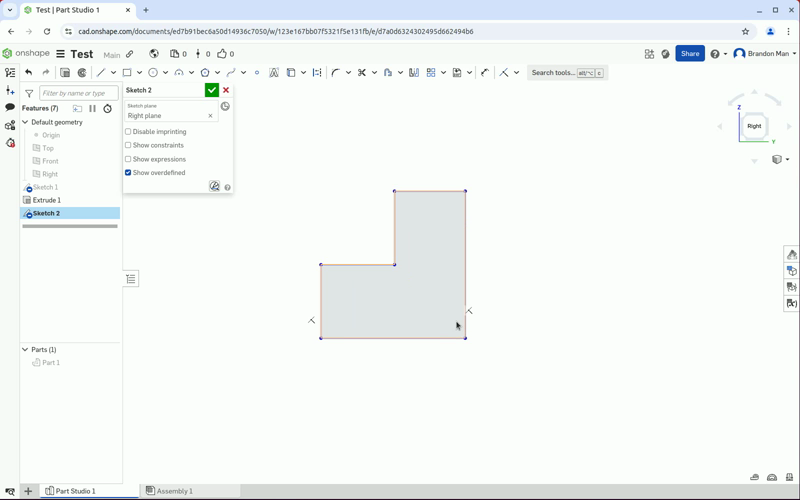
scroll(6)
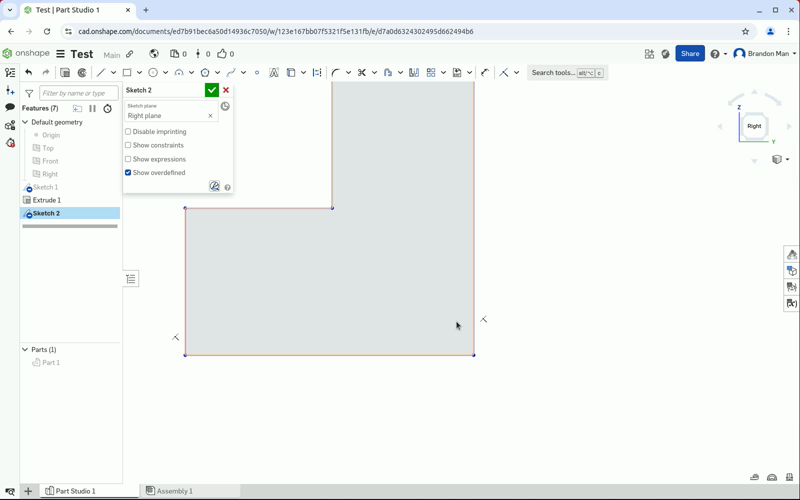
click(456, 321)
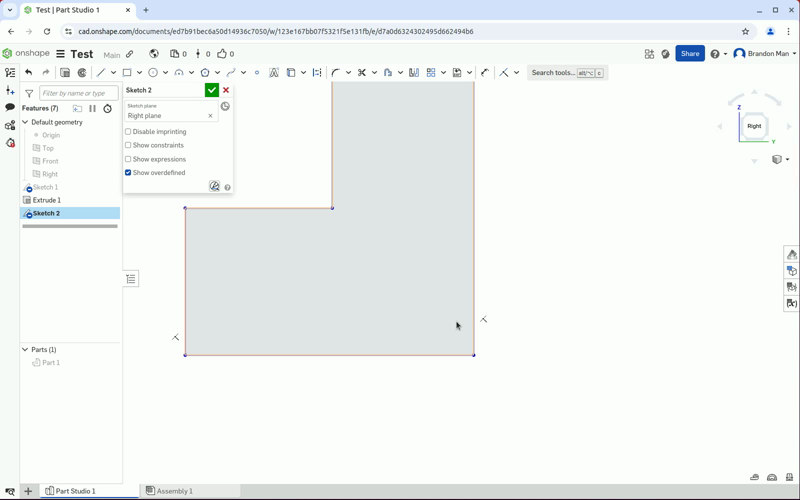
scroll(-6)
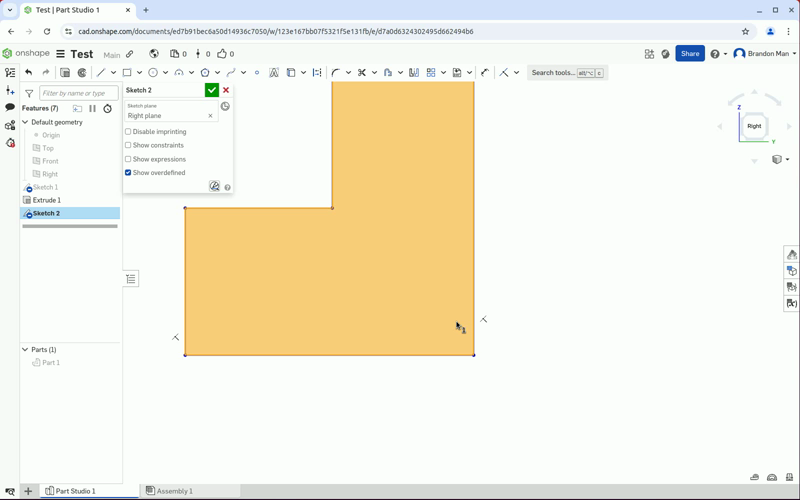
scroll(-6)
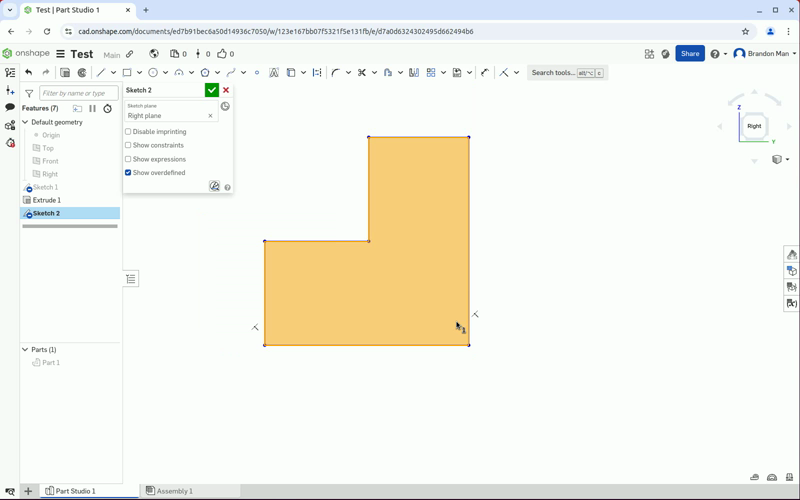
scroll(-6)
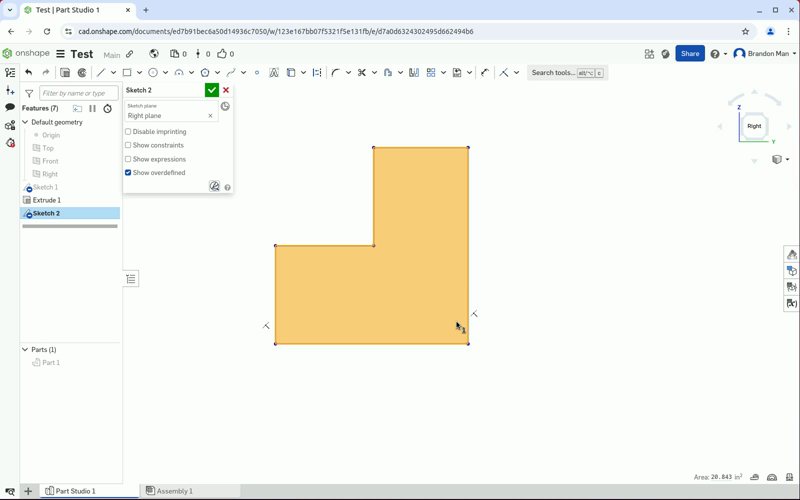
scroll(-6)
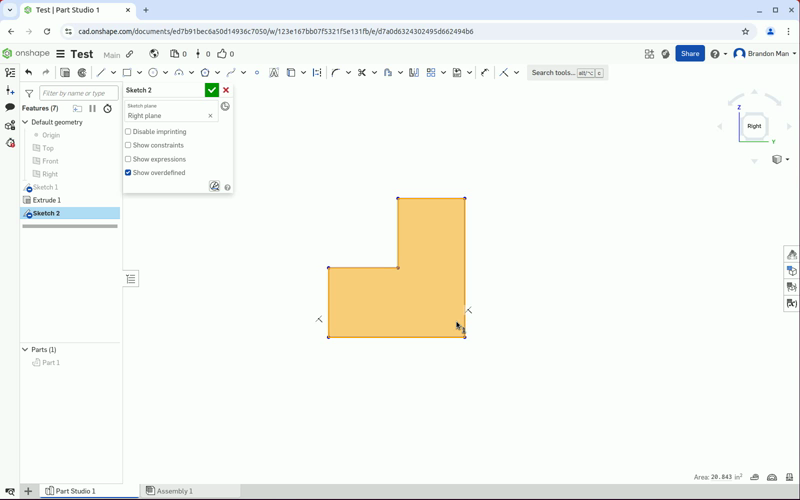
scroll(-6)
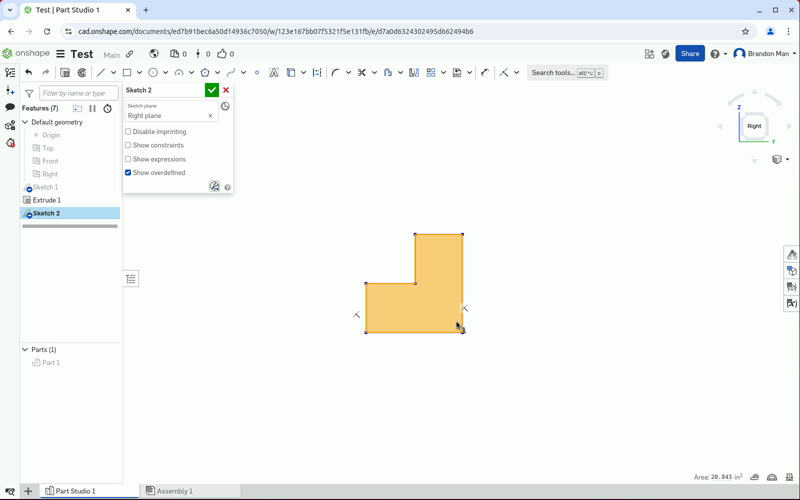
scroll(-6)
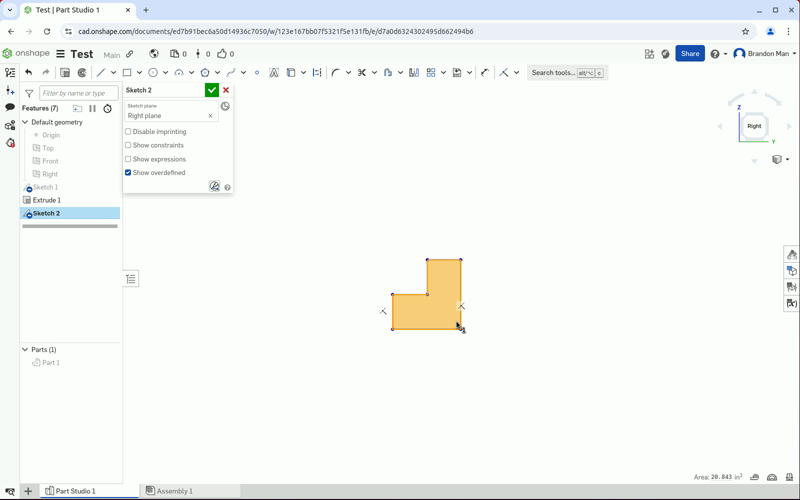
scroll(-6)
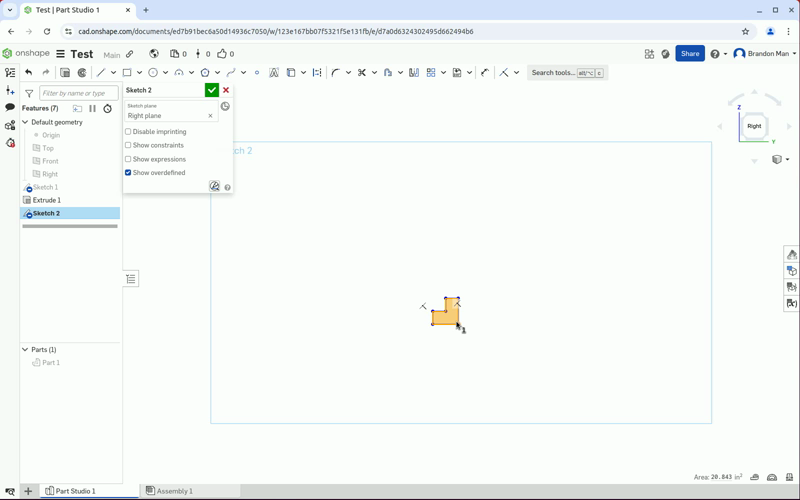
mouse_move(73, 352)
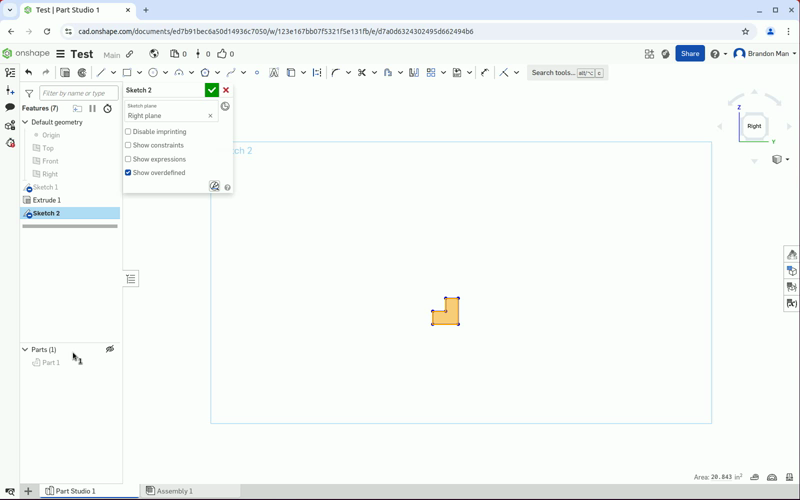
key(shift+y)
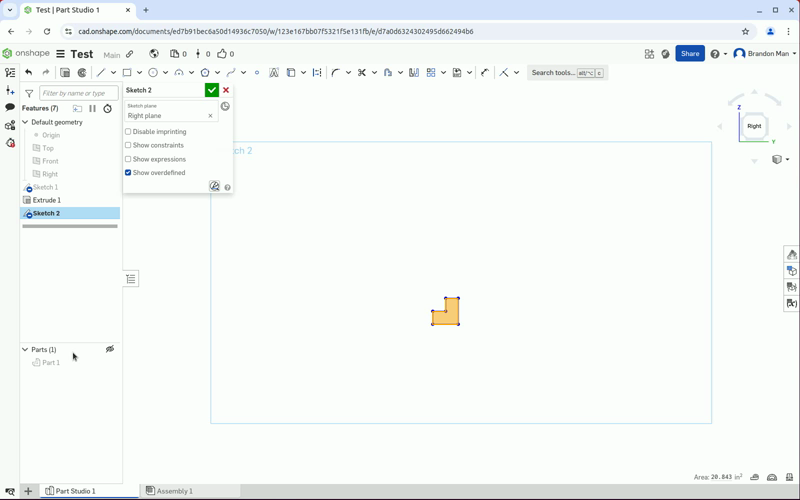
key(shift+e)
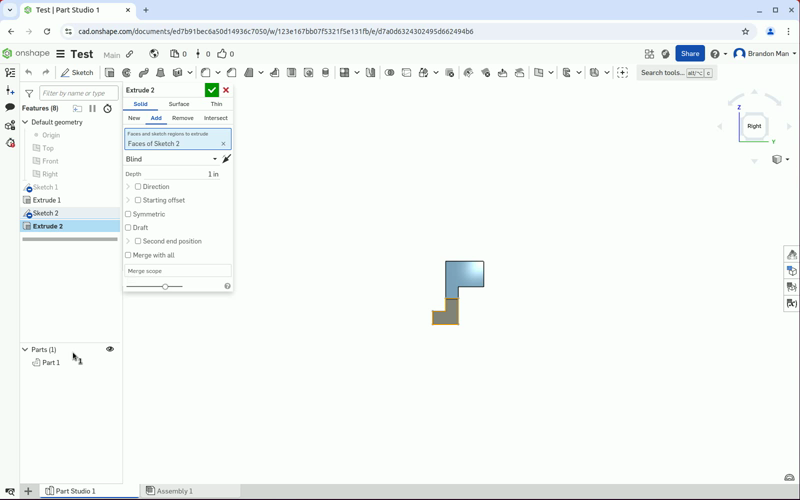
mouse_move(143, 106)
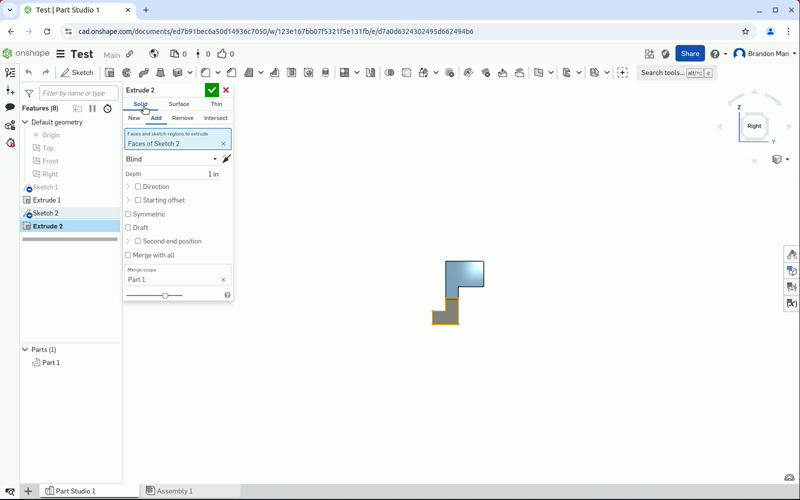
click(143, 106)
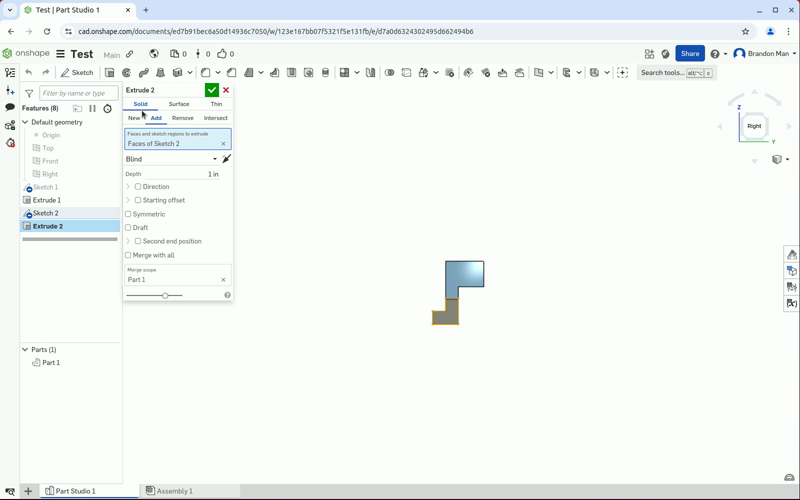
mouse_move(137, 120)
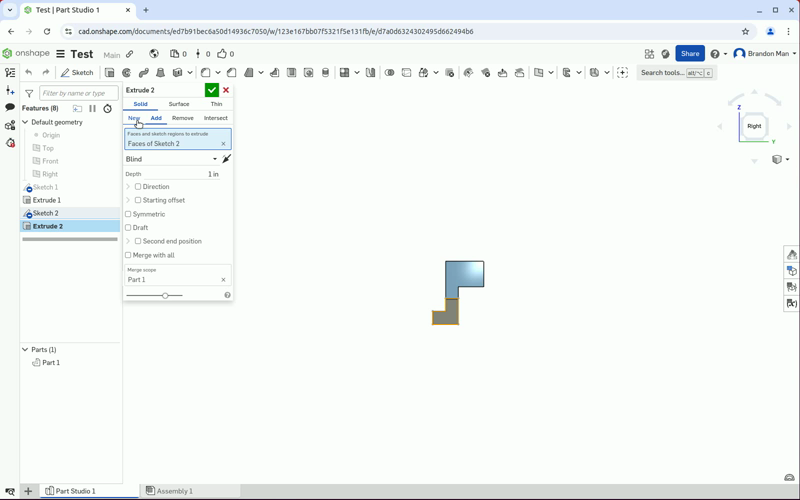
click(137, 120)
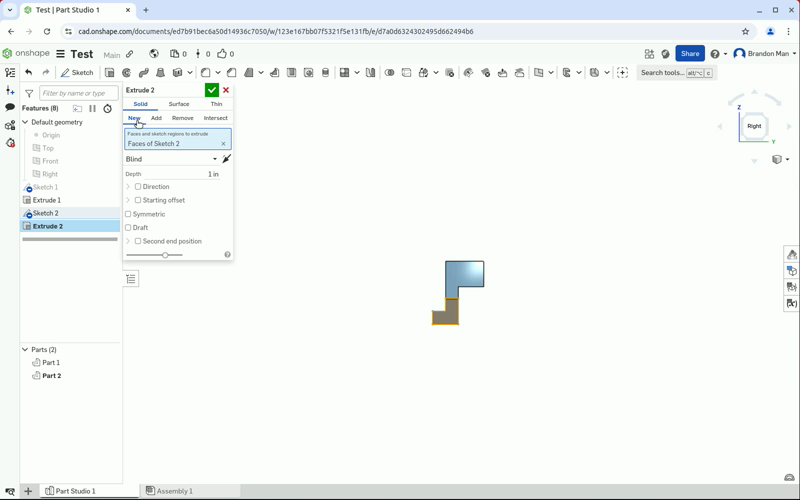
key(tab, 4)
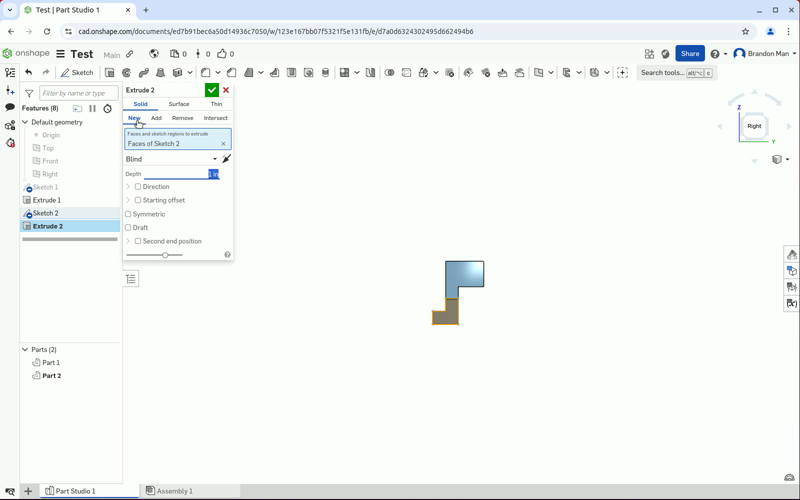
text(15.405)
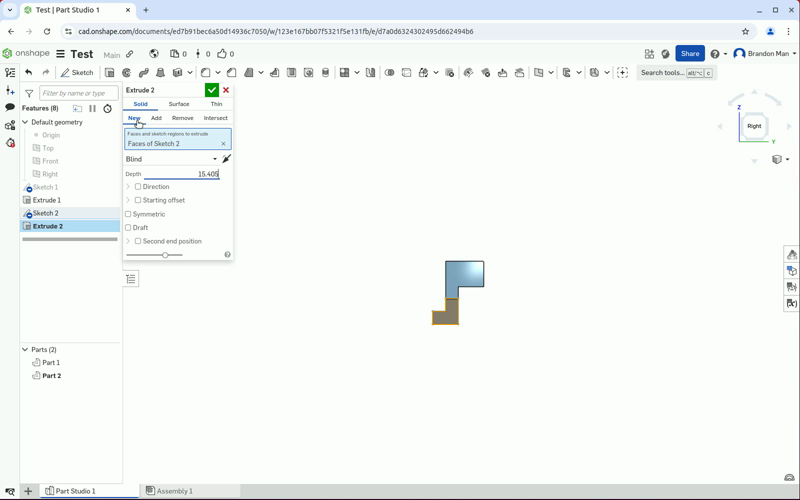
key(enter)
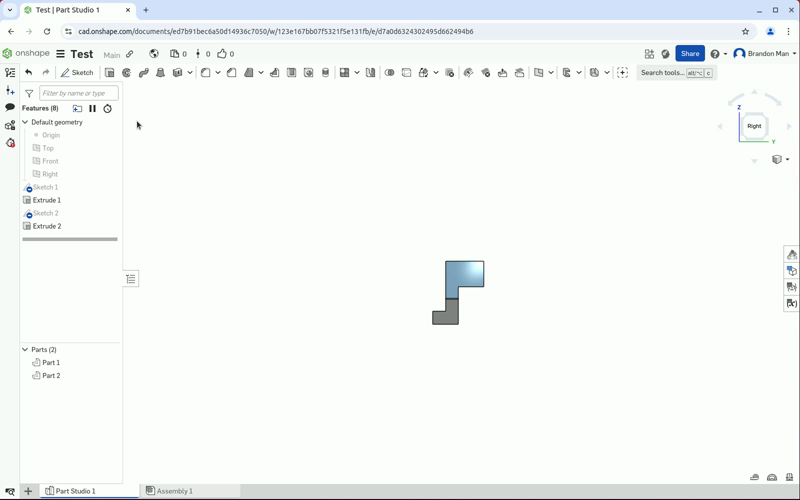
key(shift+h)
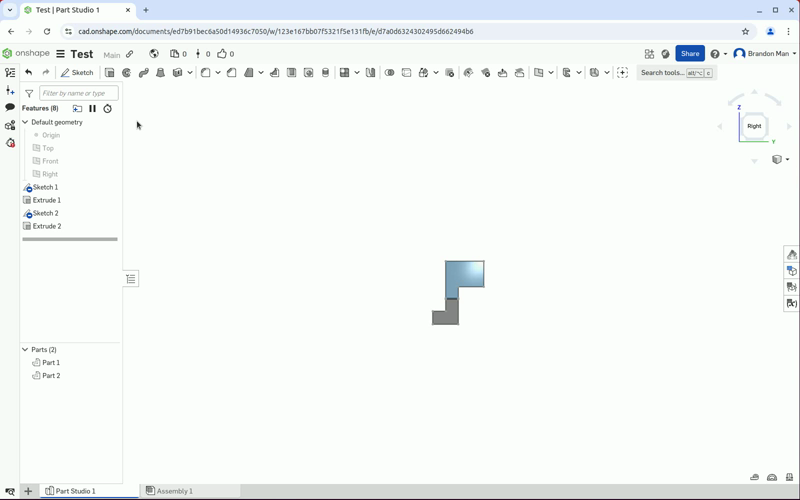
key(shift+h)
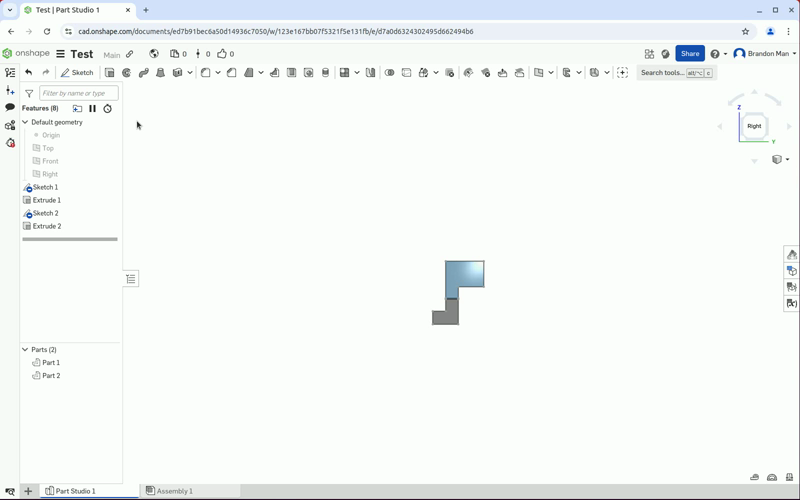
key(shift+7)
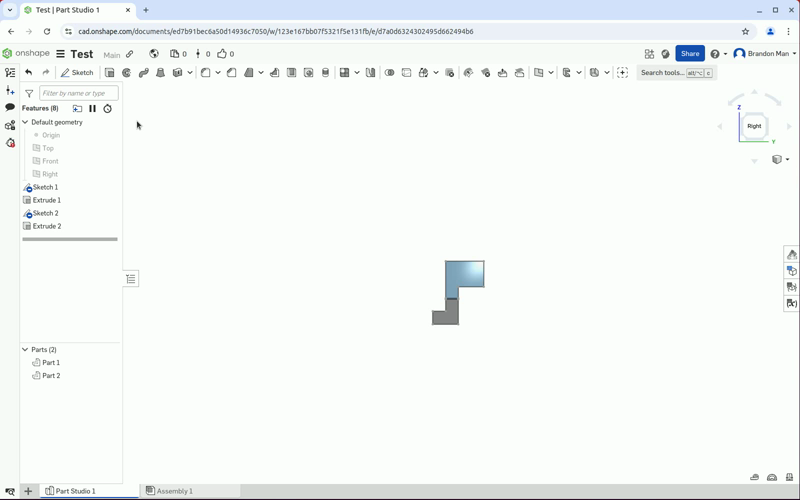
key(right, 2)
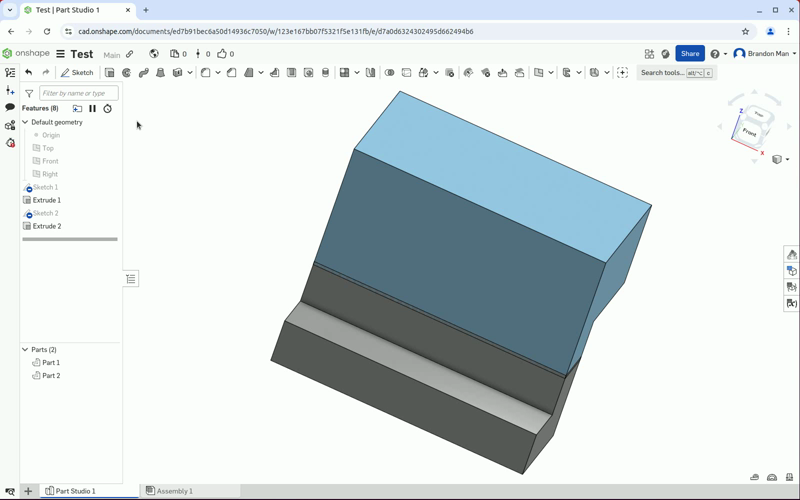
key(down, 2)
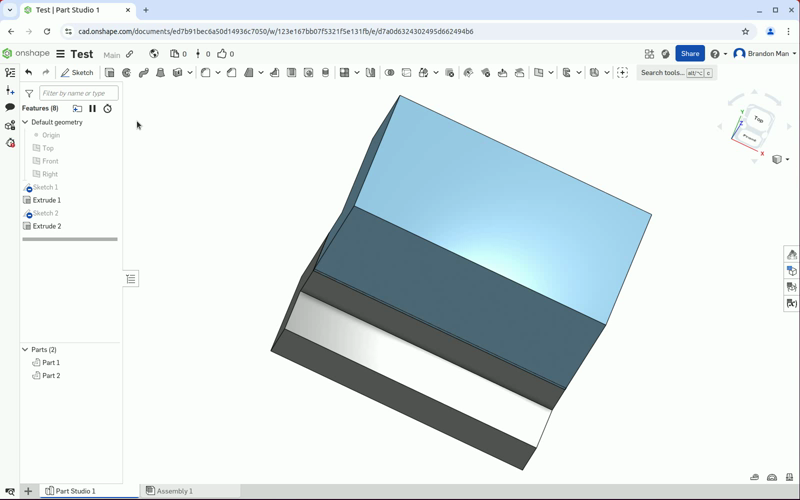
key(up, 2)
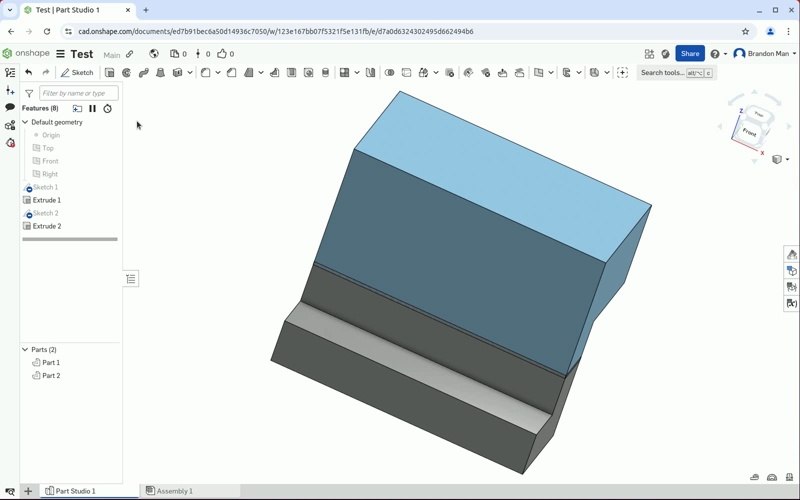
key(left, 2)
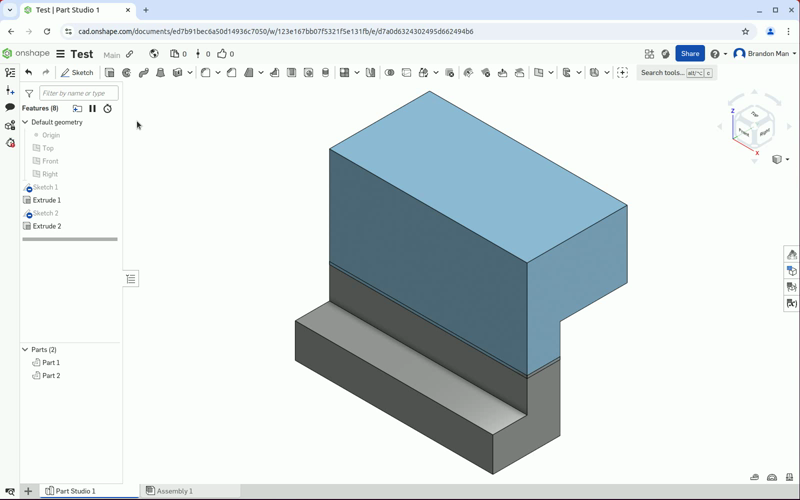
mouse_move(73, 189)
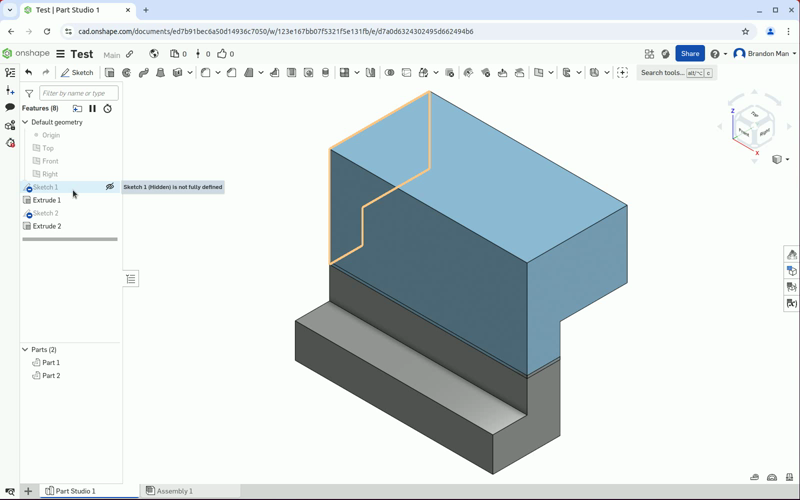
click(73, 189)